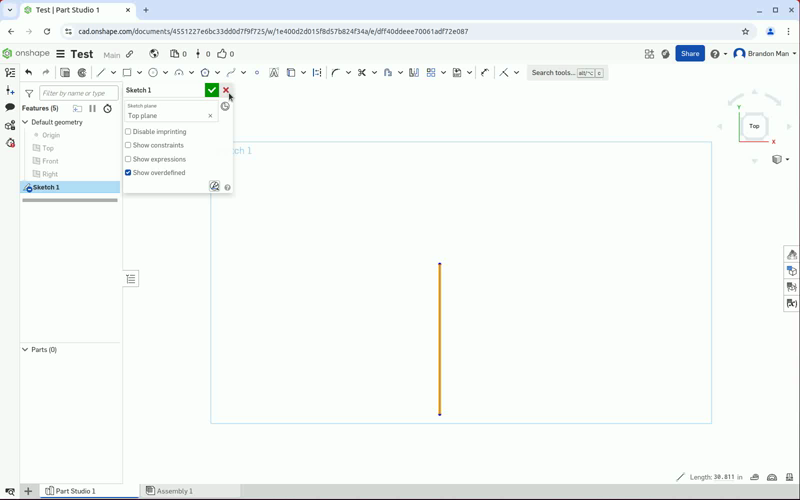
key(shift+h)
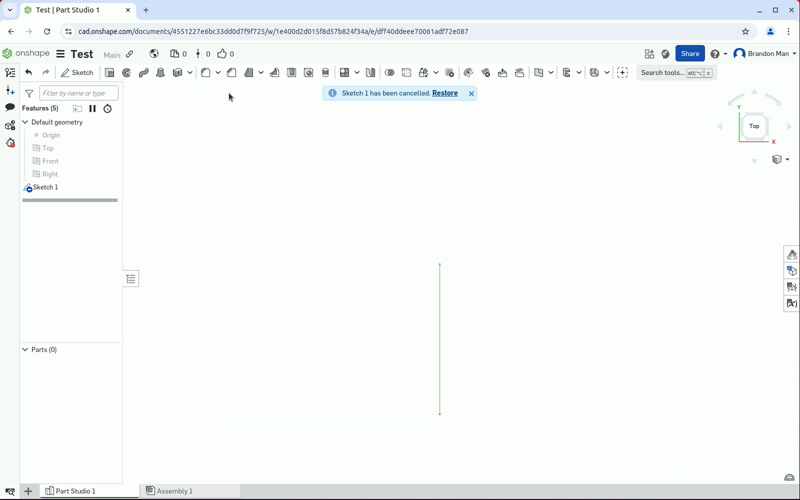
key(shift+s)
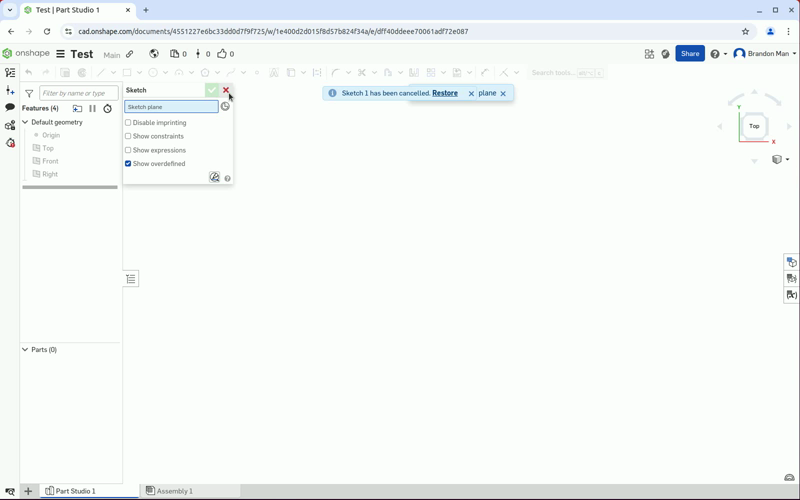
mouse_move(73, 150)
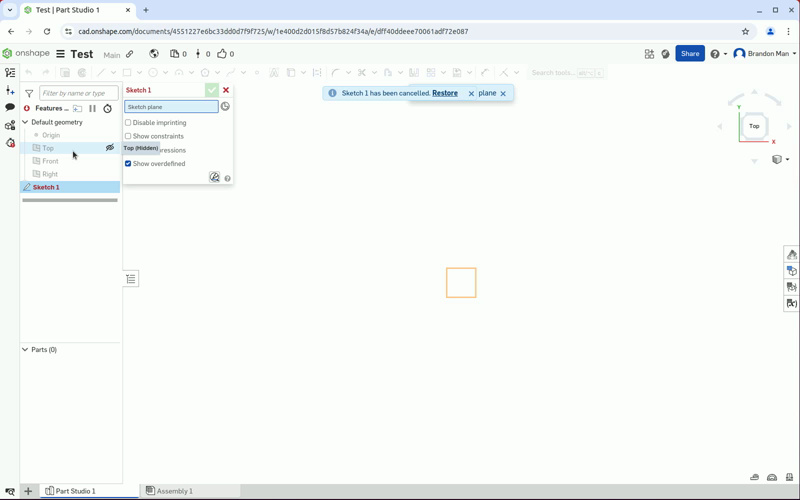
click(73, 150)
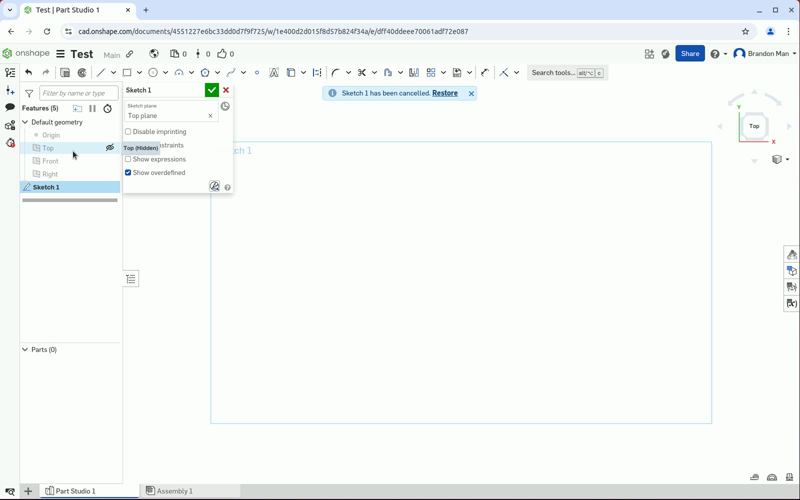
mouse_move(73, 352)
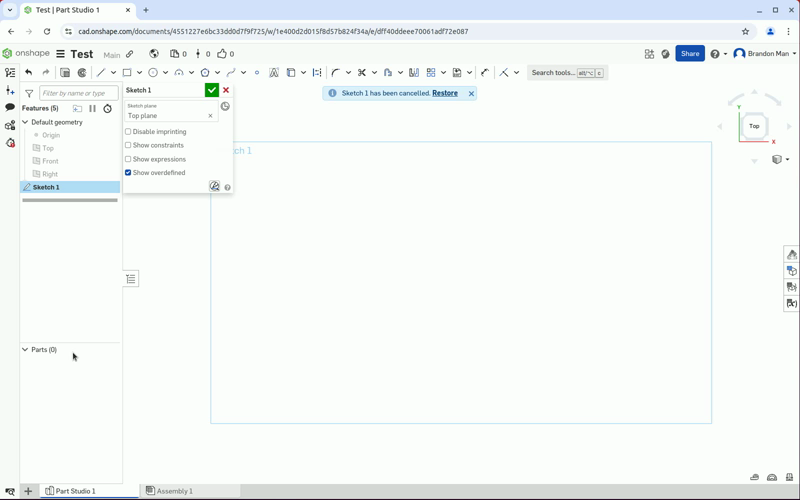
key(y)
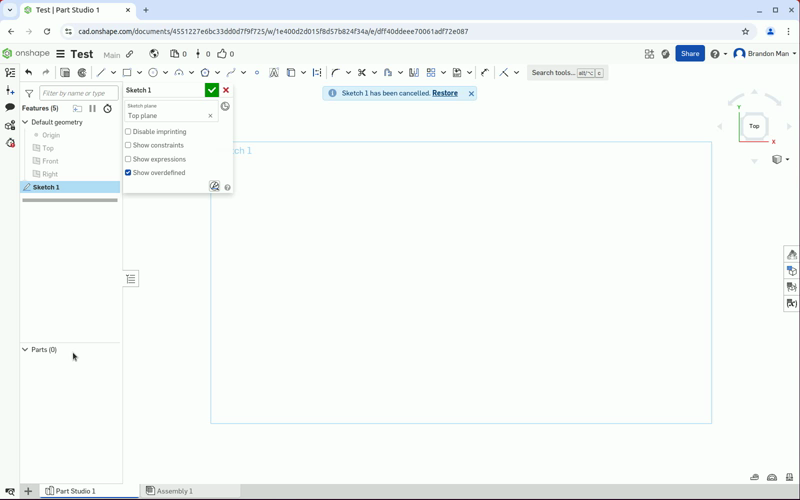
key(l)
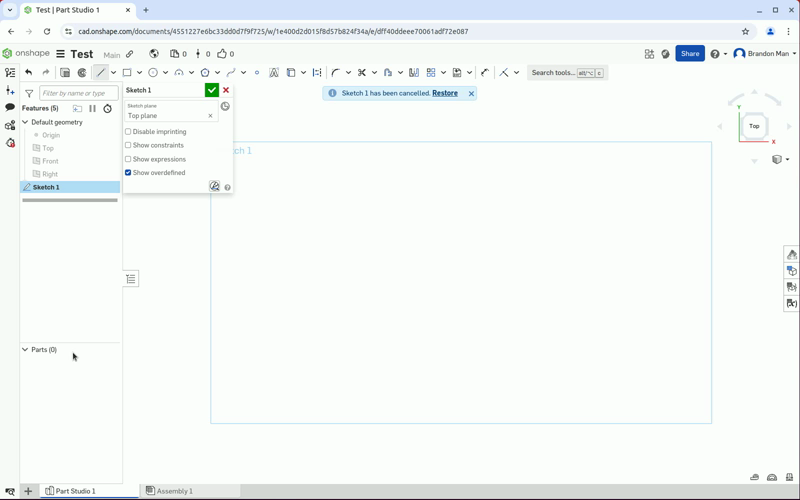
key_down(shift)
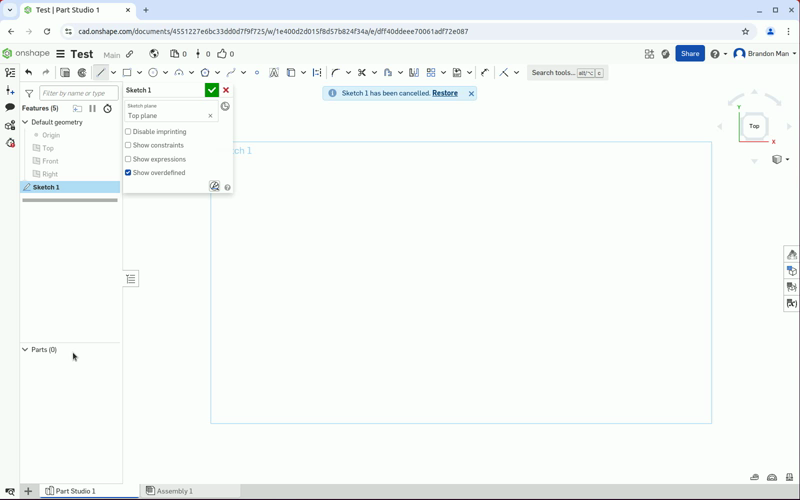
mouse_move(396, 348)
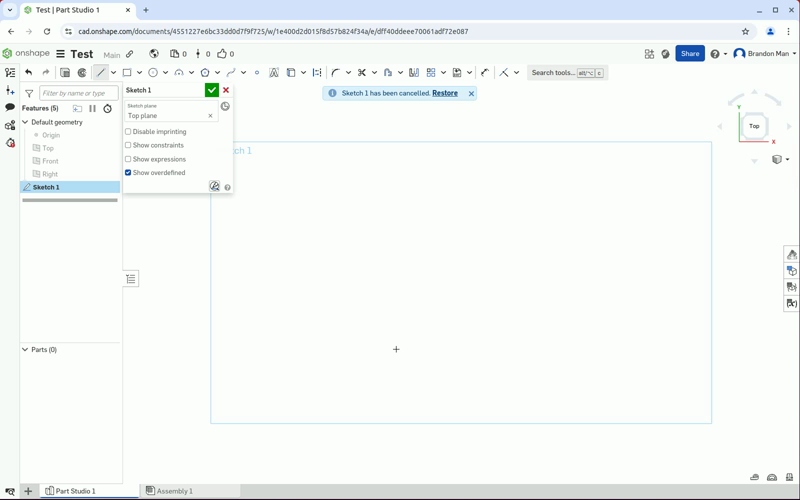
click(396, 348)
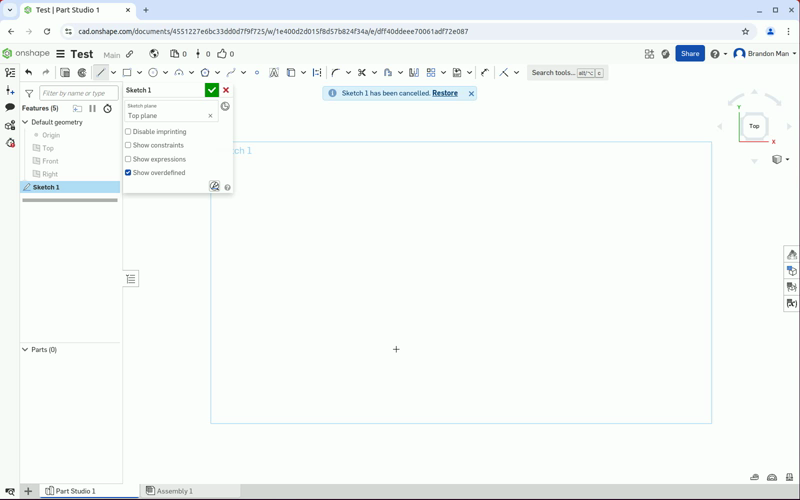
key_up(shift)
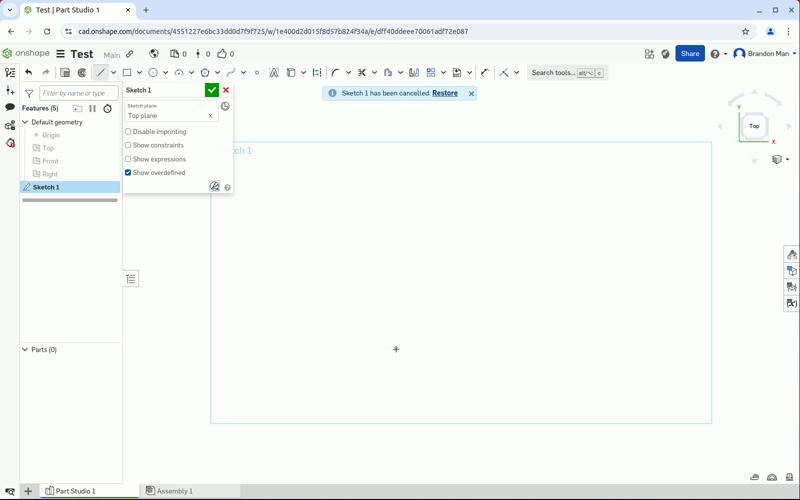
key_down(shift)
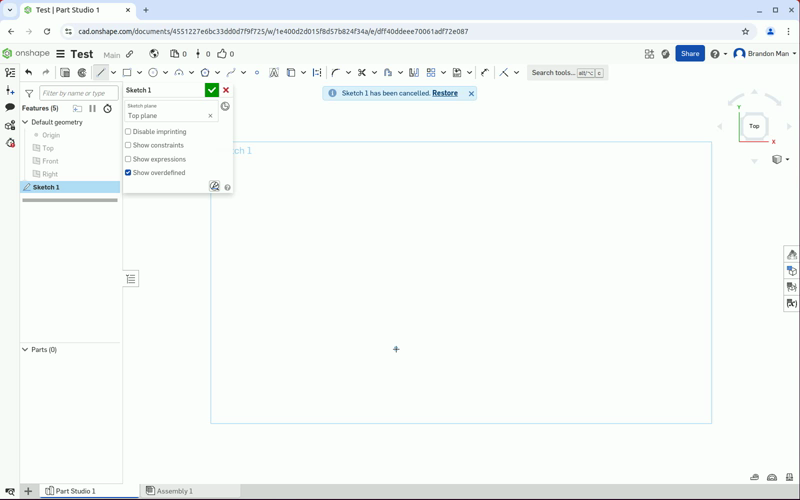
mouse_move(563, 348)
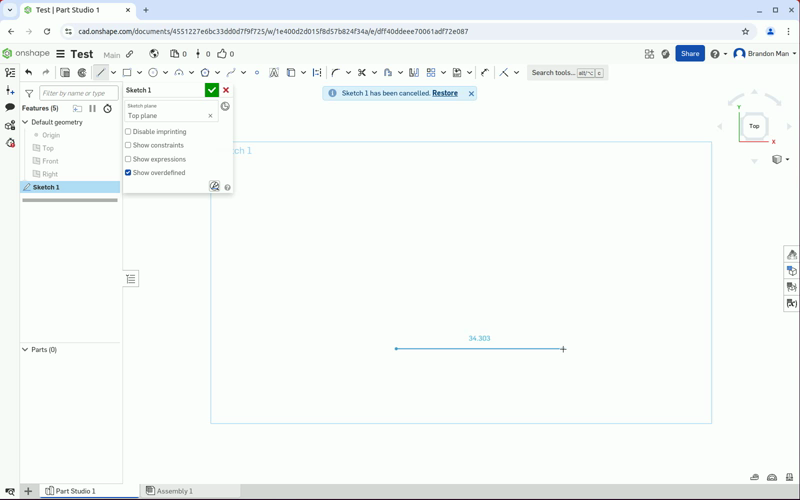
click(563, 348)
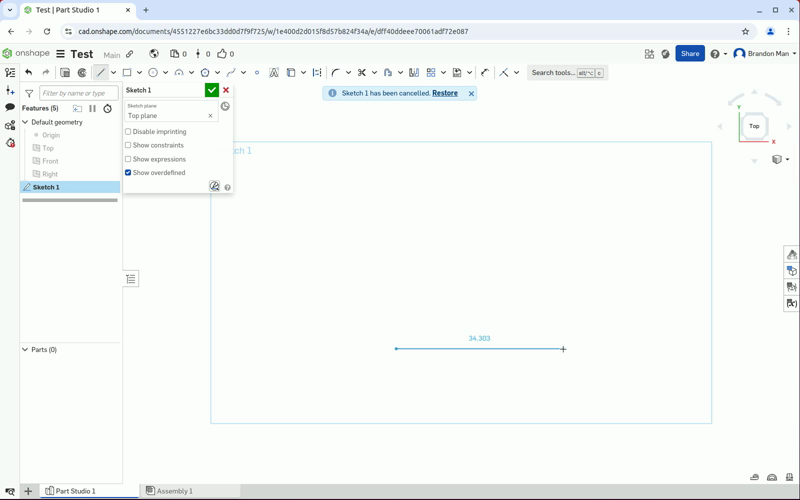
key_up(shift)
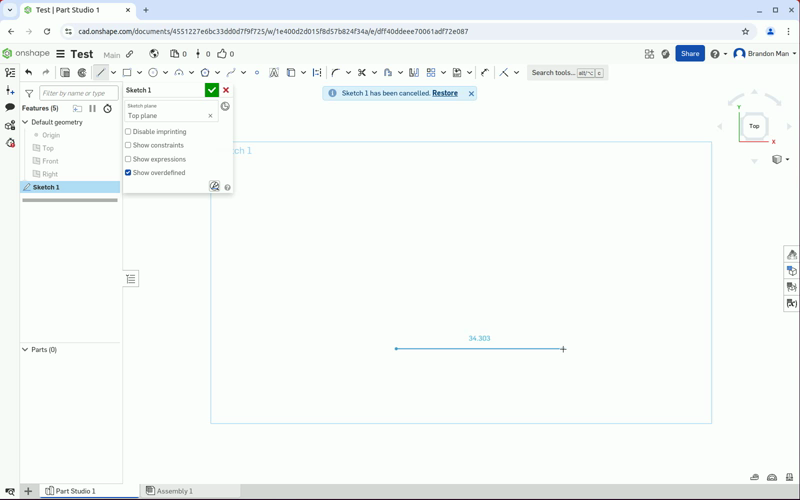
key_down(shift)
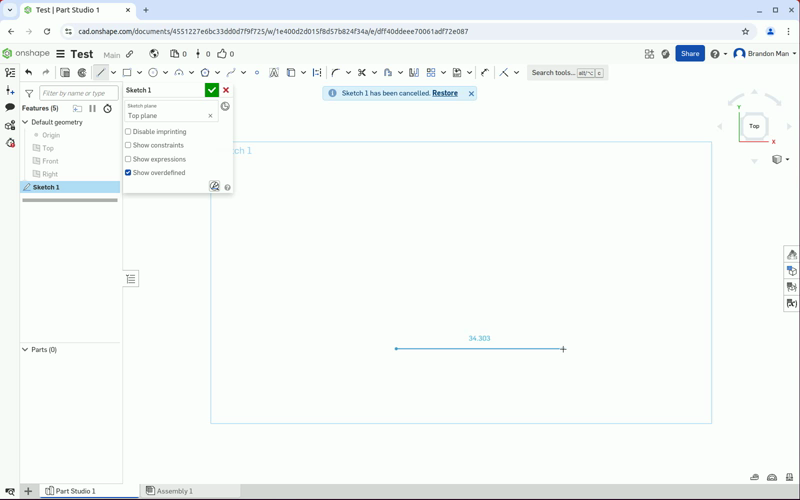
mouse_move(563, 227)
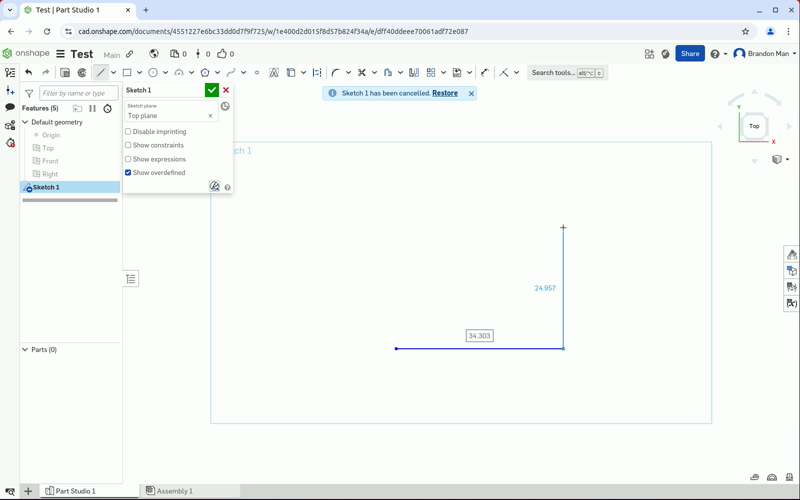
click(563, 227)
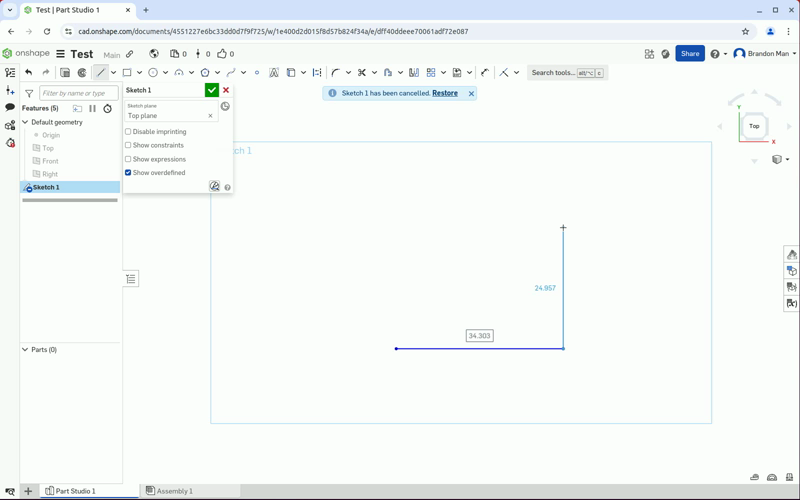
key_up(shift)
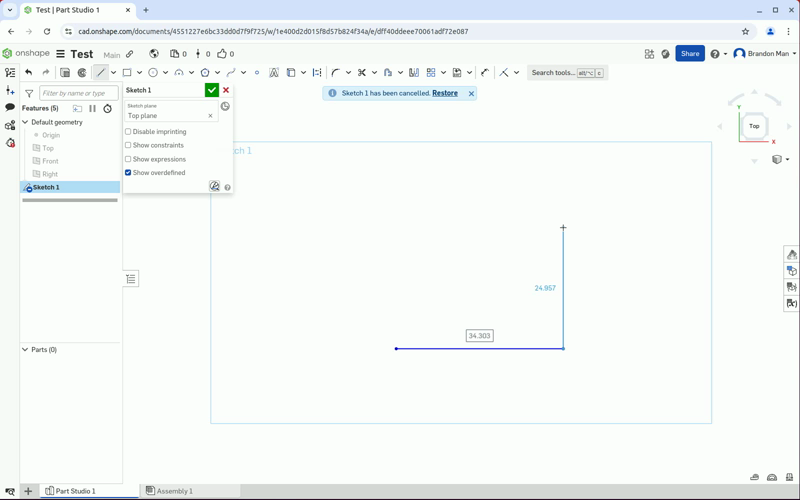
key_down(shift)
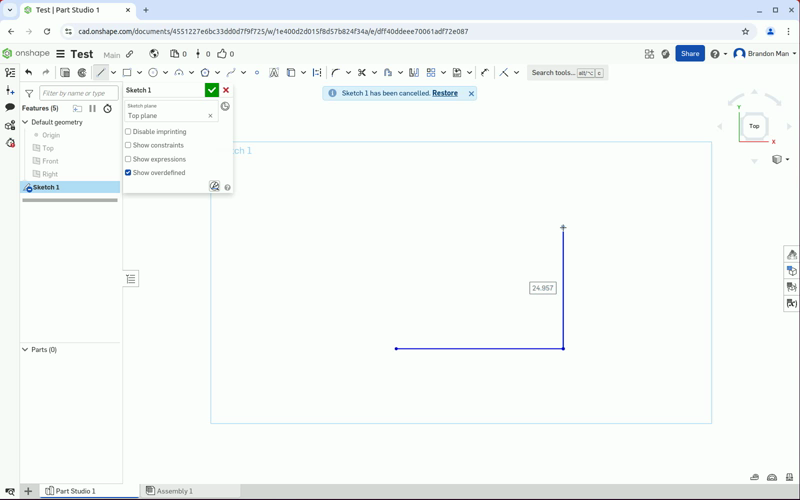
mouse_move(589, 227)
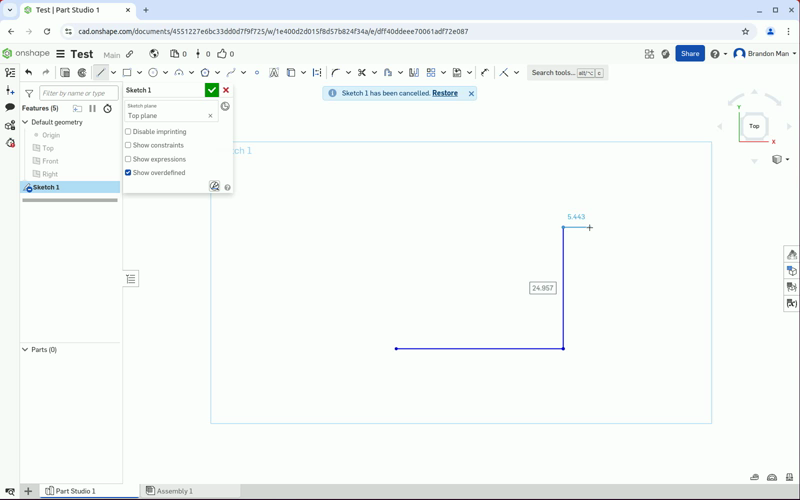
mouse_move(563, 218)
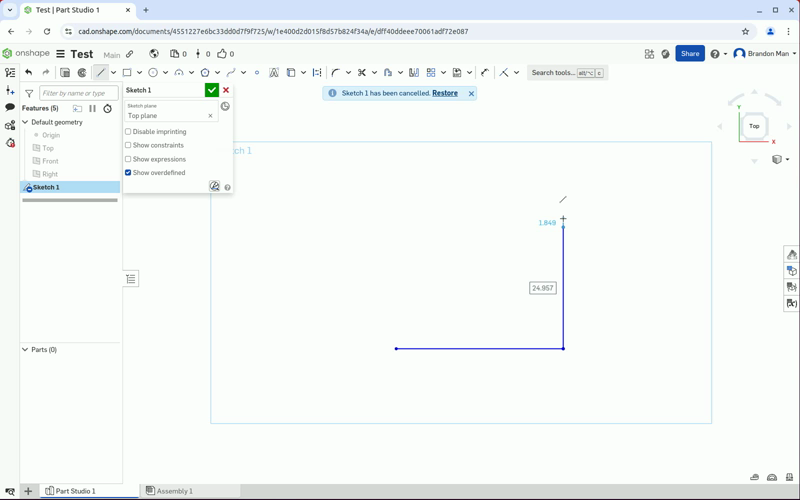
click(563, 218)
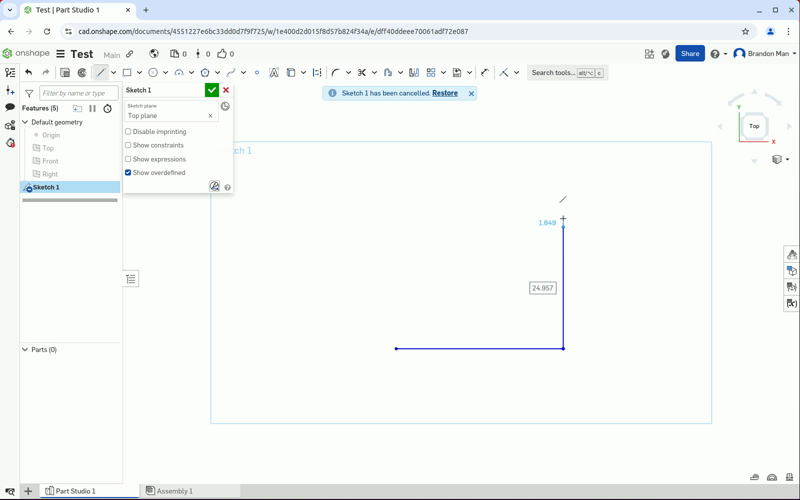
key_up(shift)
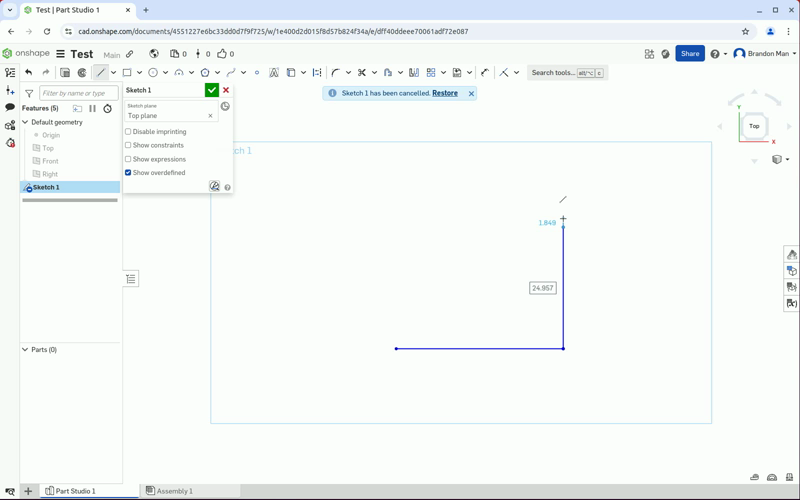
key_down(shift)
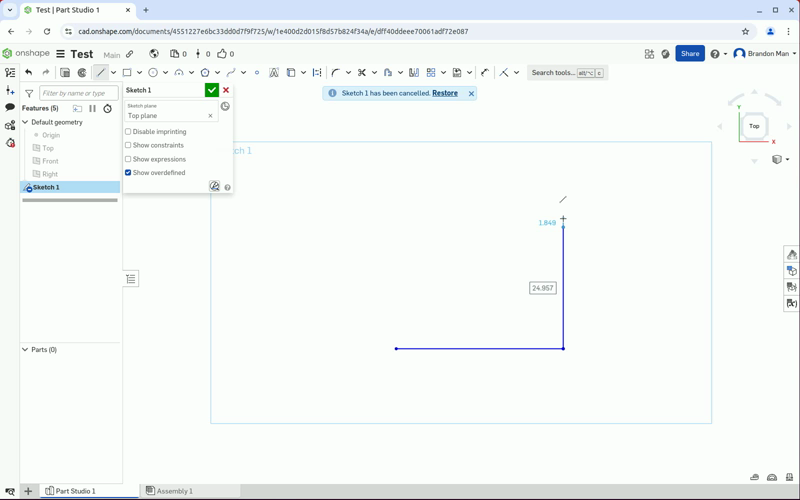
mouse_move(396, 218)
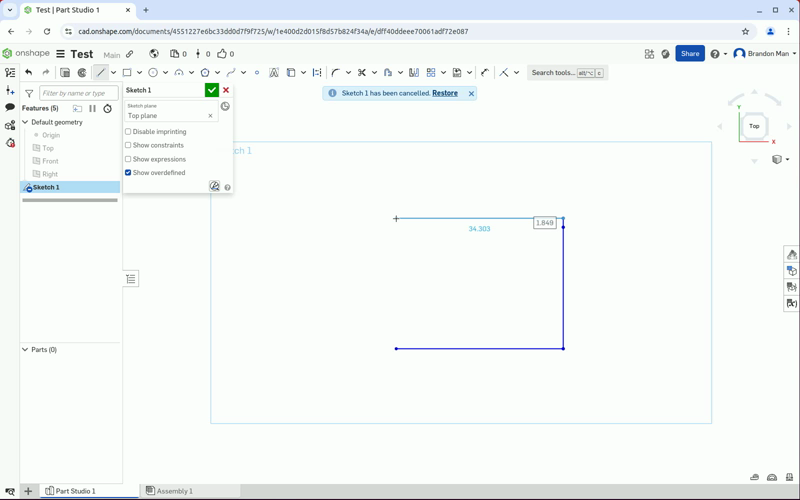
click(396, 218)
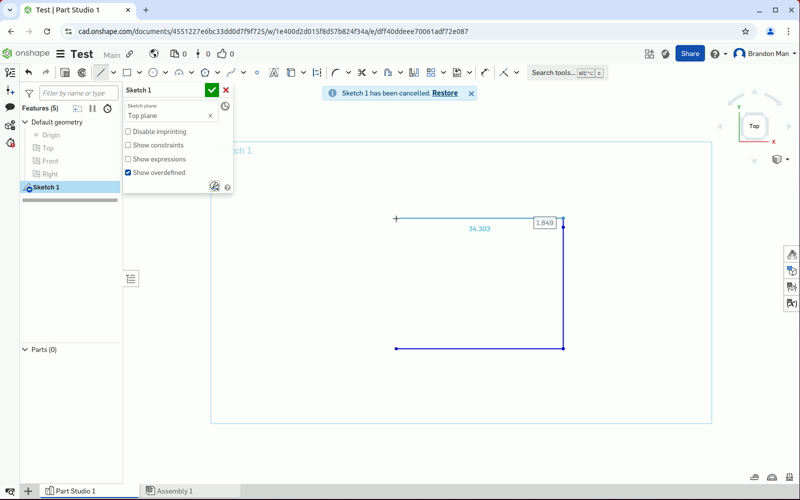
key_up(shift)
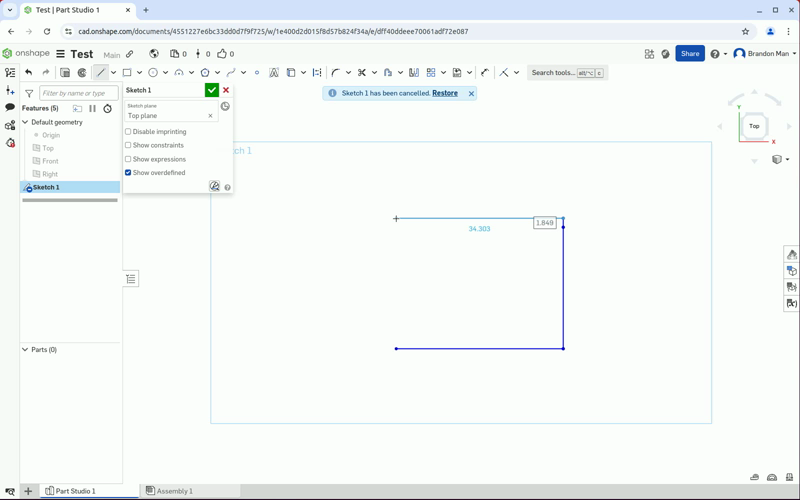
key_down(shift)
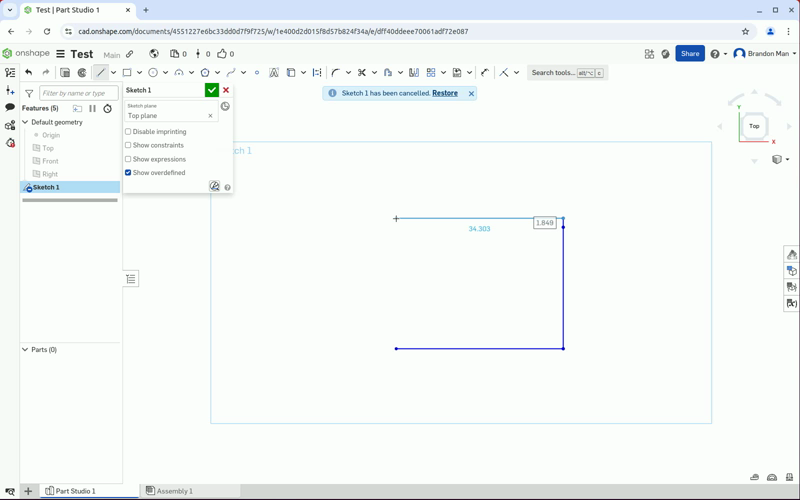
mouse_move(426, 218)
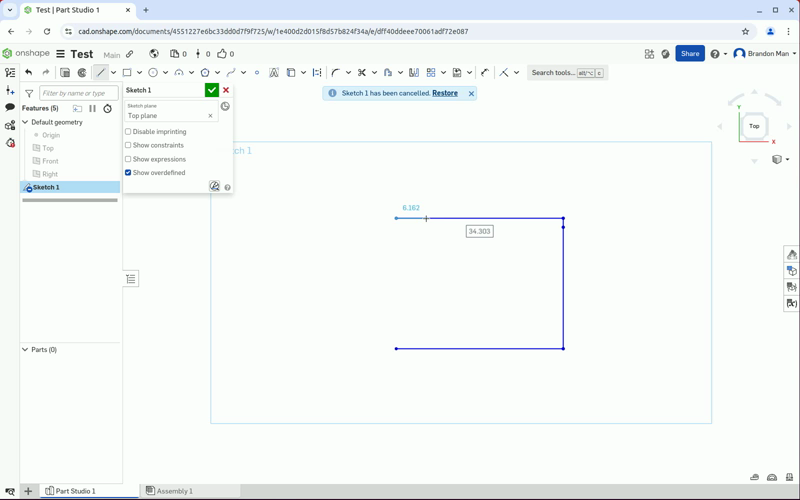
mouse_move(396, 227)
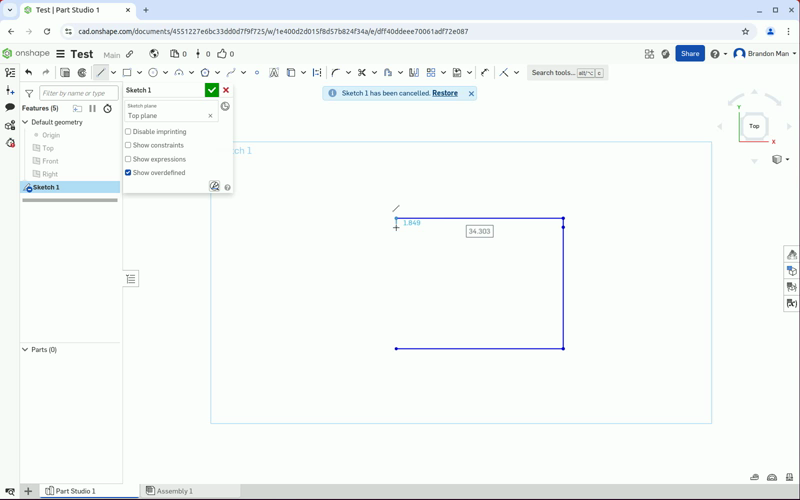
click(396, 227)
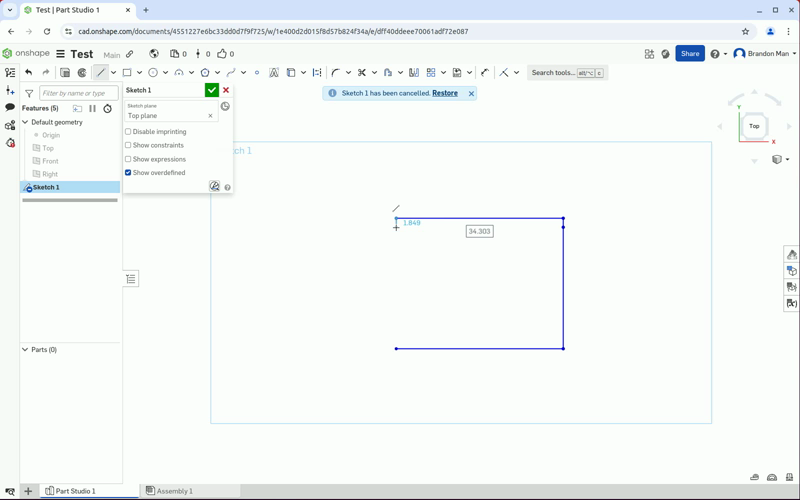
key_up(shift)
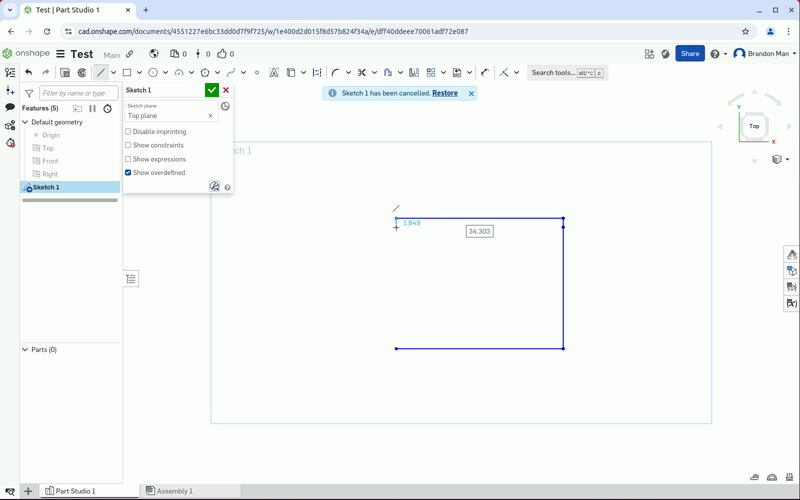
key_down(shift)
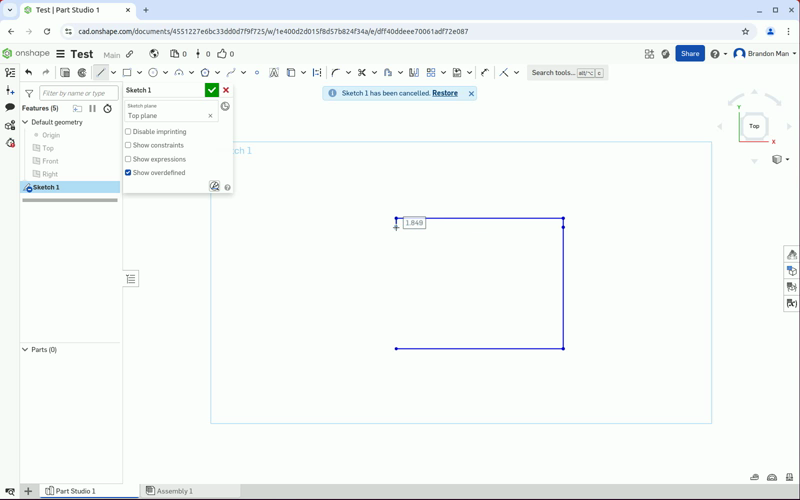
mouse_move(396, 348)
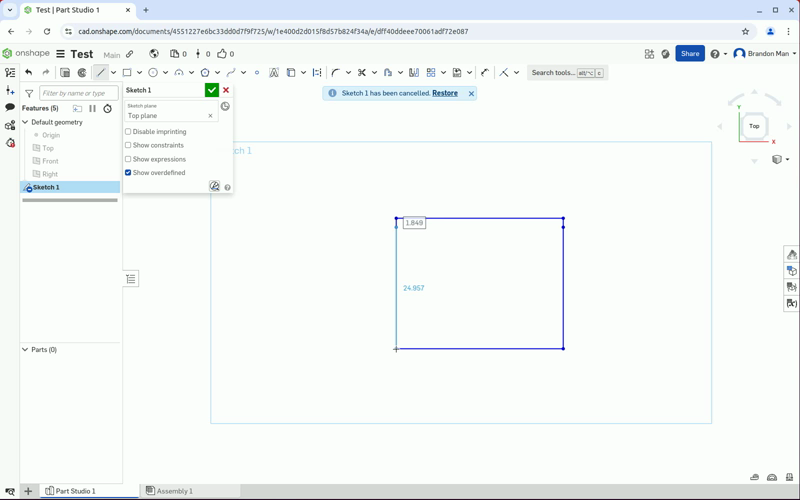
key_up(shift)
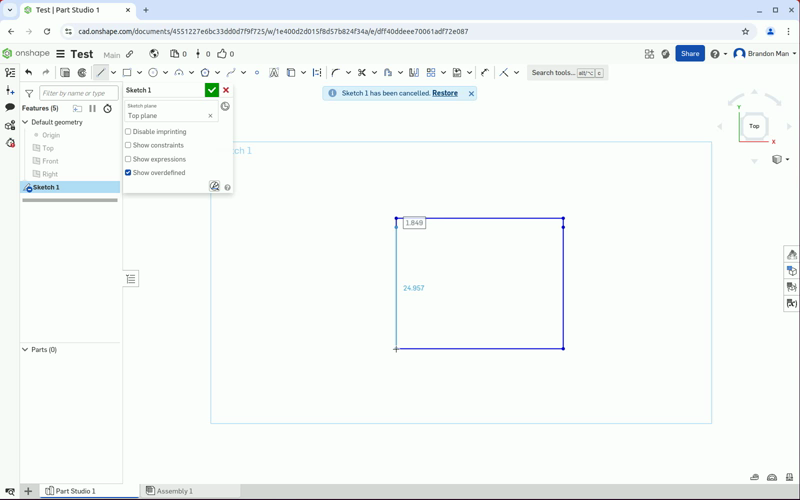
click(396, 348)
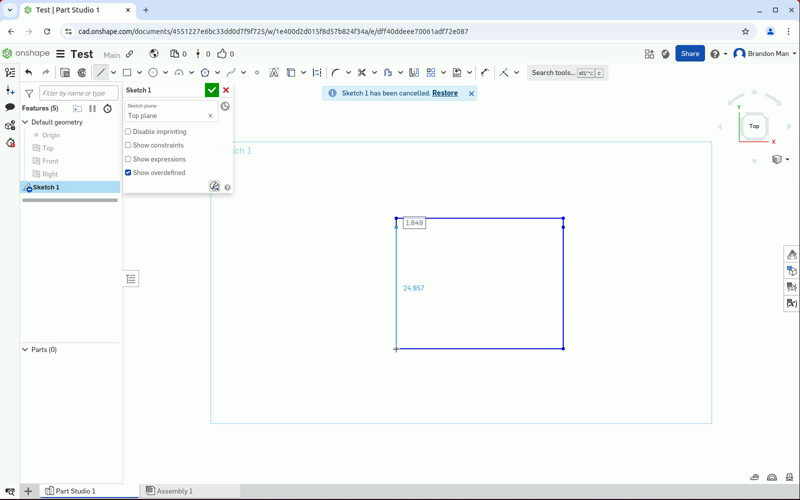
key(esc)
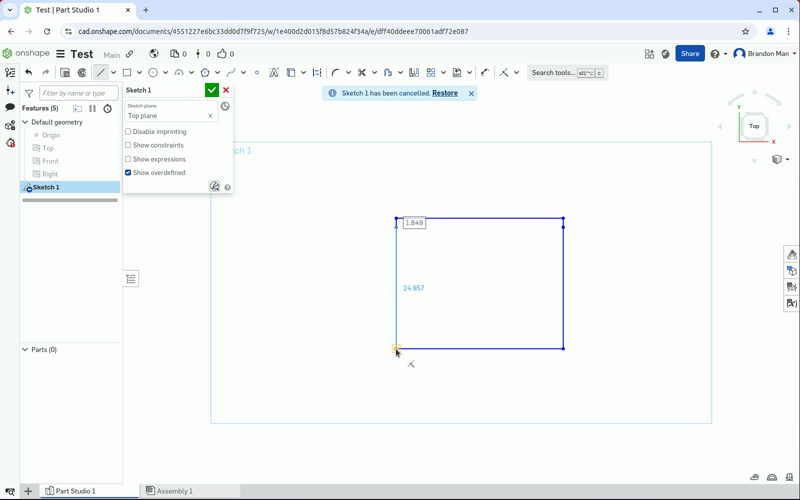
mouse_move(432, 258)
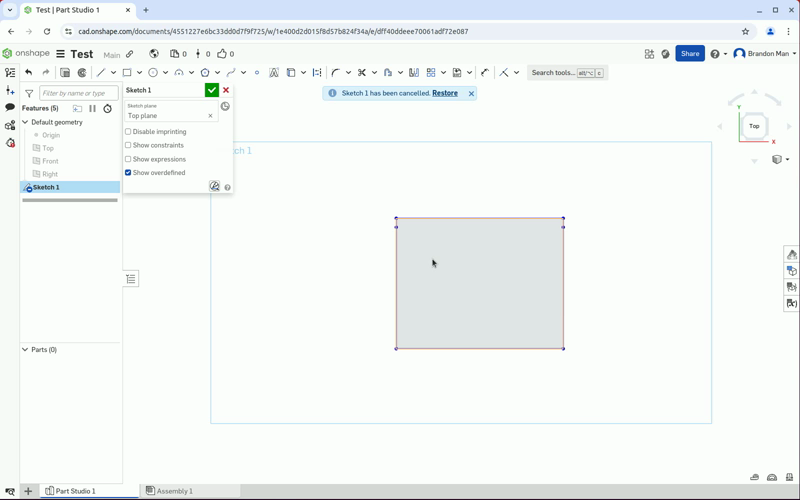
click(432, 258)
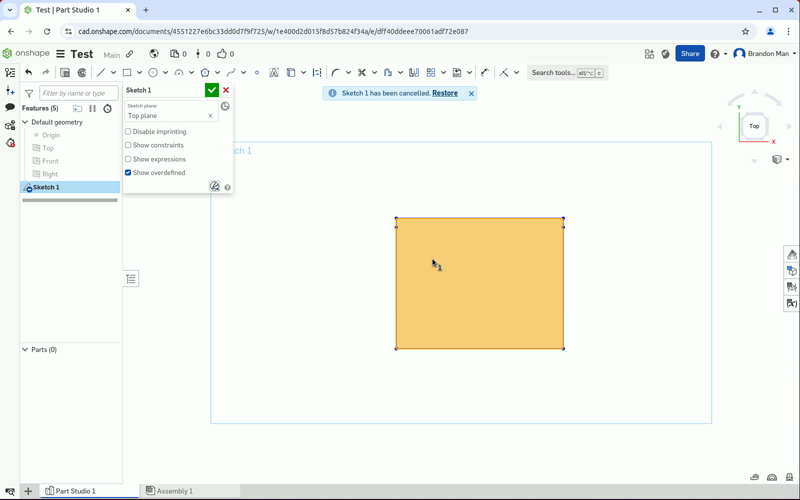
mouse_move(73, 352)
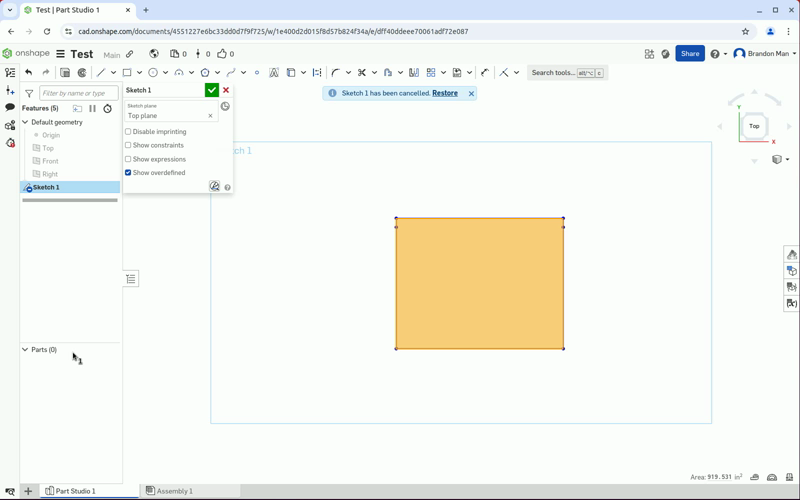
key(shift+y)
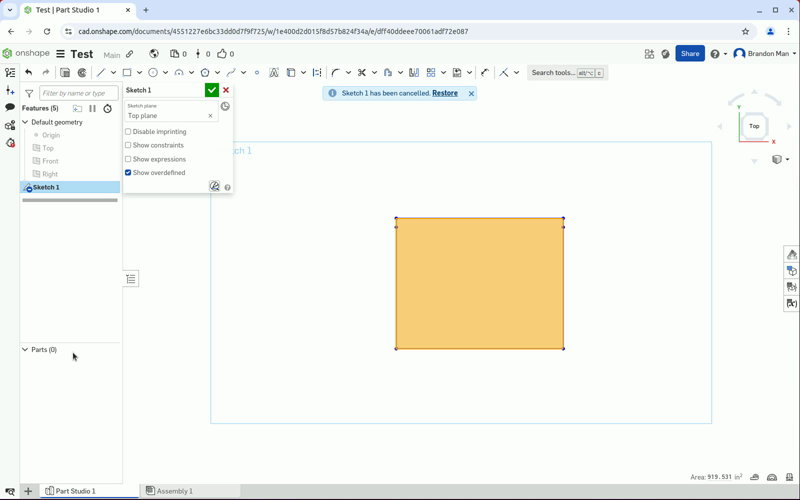
key(shift+e)
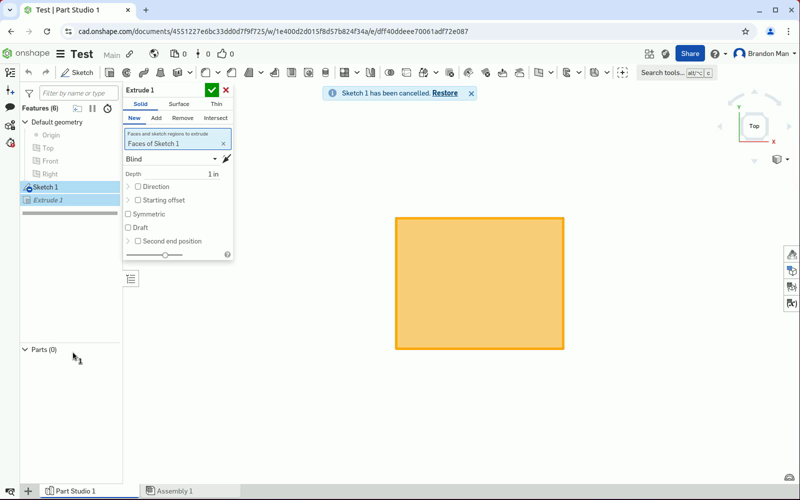
mouse_move(143, 106)
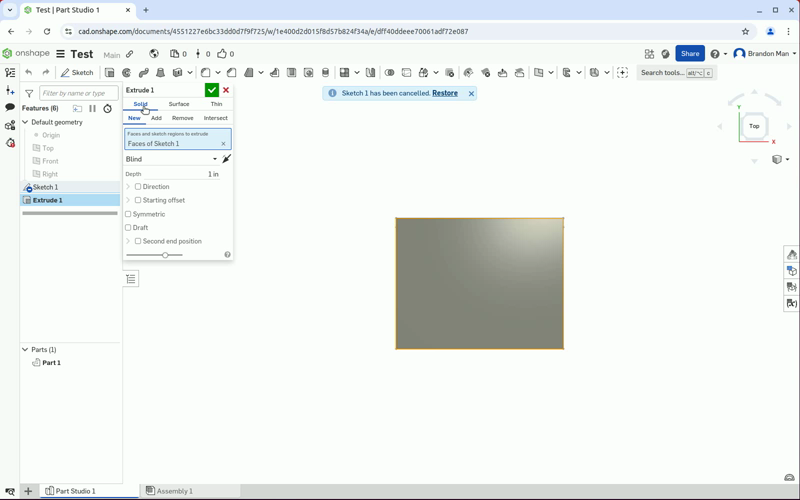
click(143, 106)
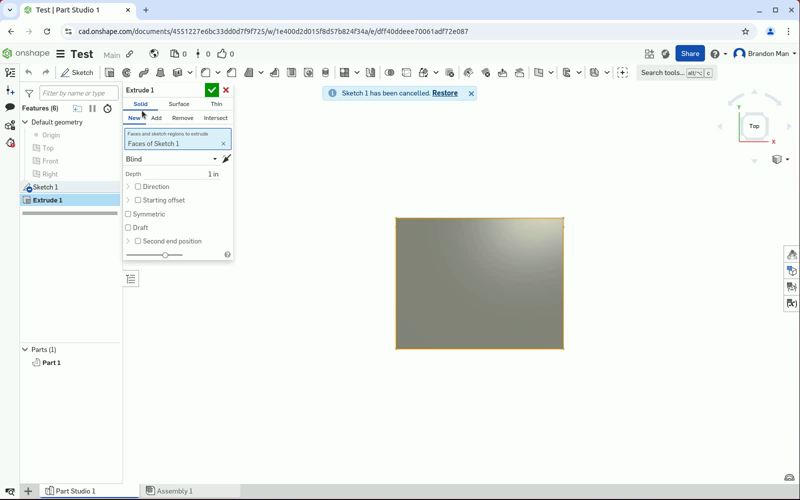
mouse_move(137, 120)
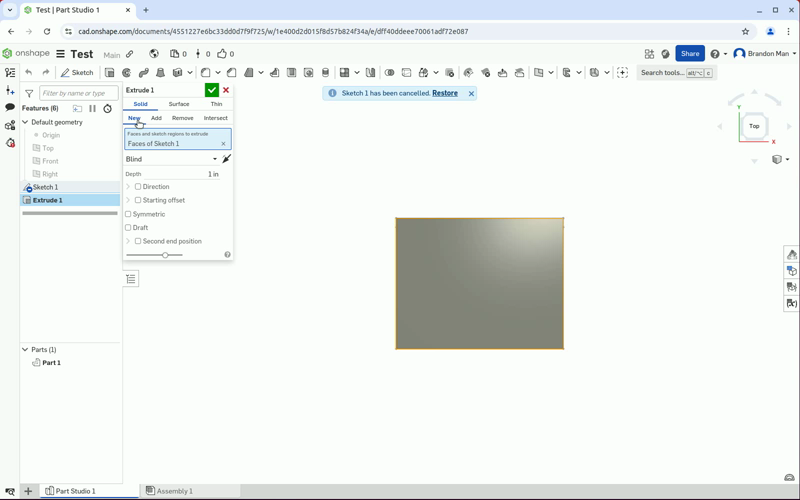
click(137, 120)
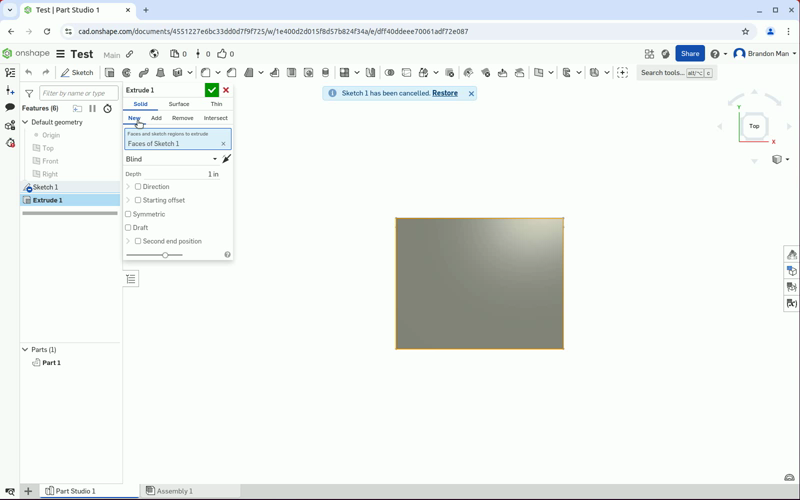
key(tab, 4)
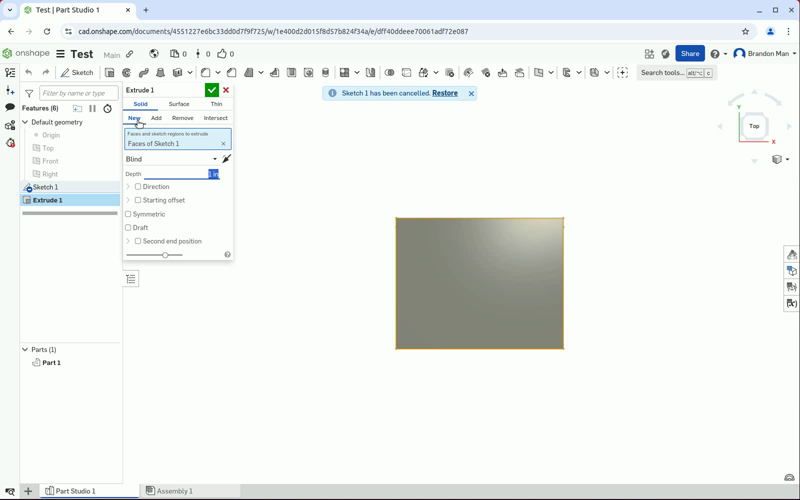
text(1.685)
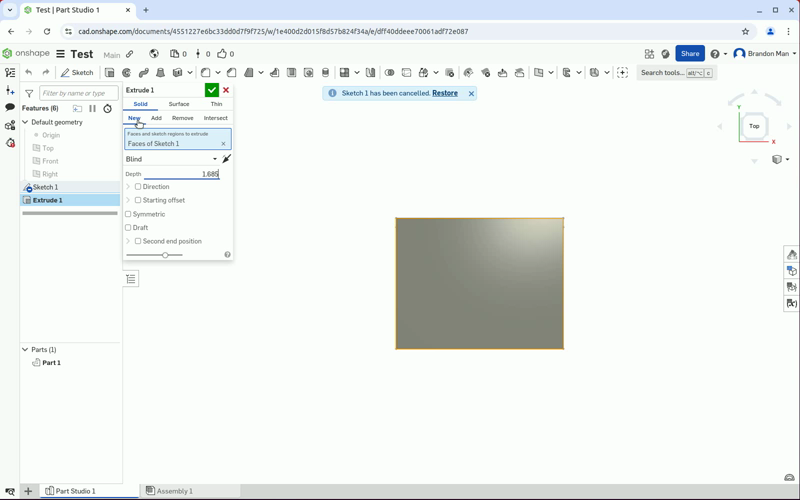
key(enter)
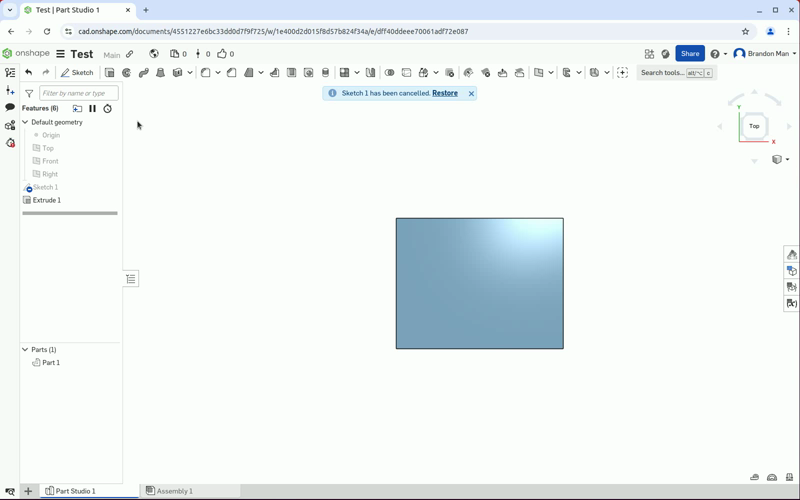
key(shift+h)
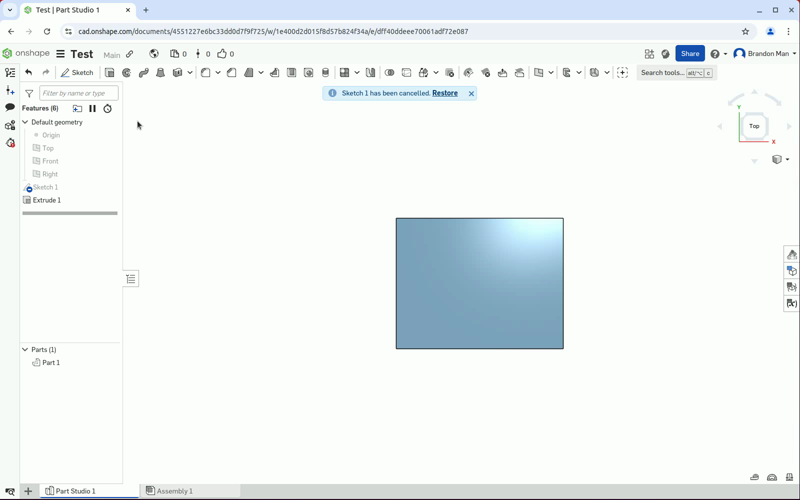
key(shift+h)
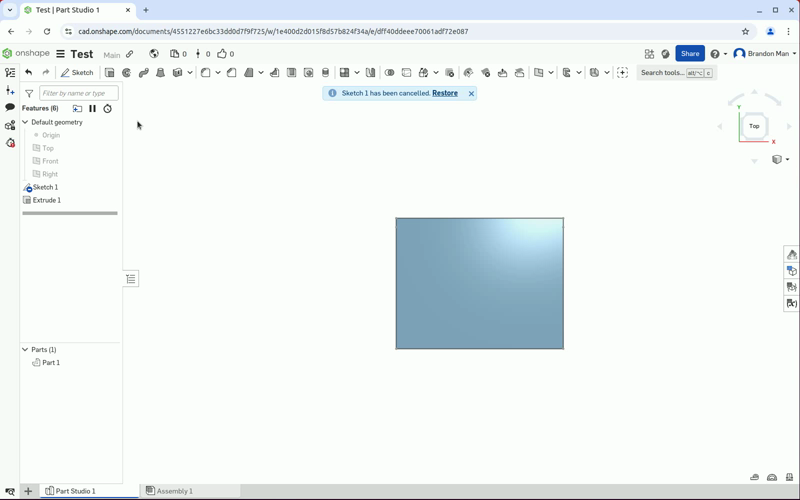
mouse_move(73, 189)
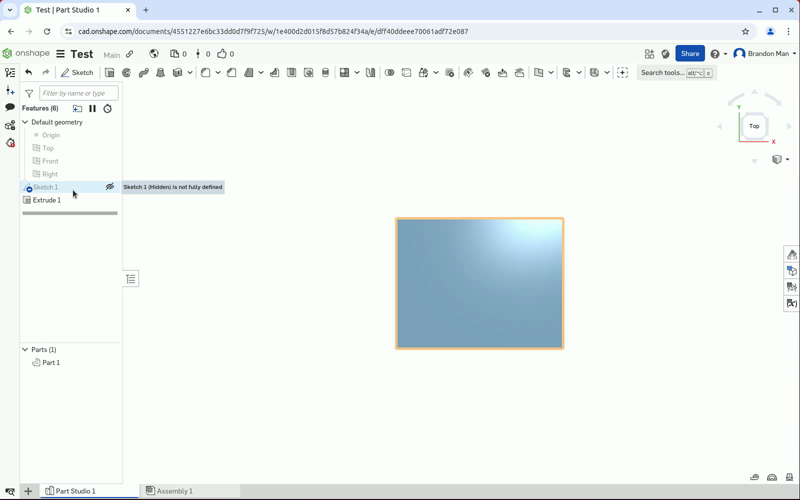
click(73, 189)
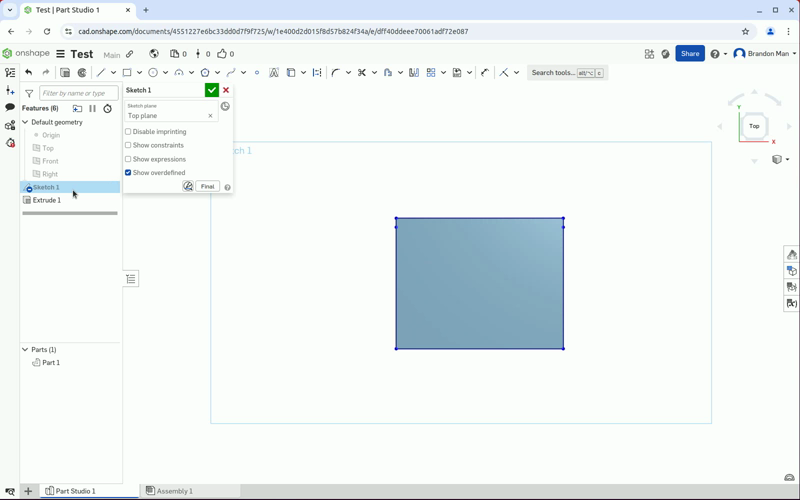
mouse_move(229, 92)
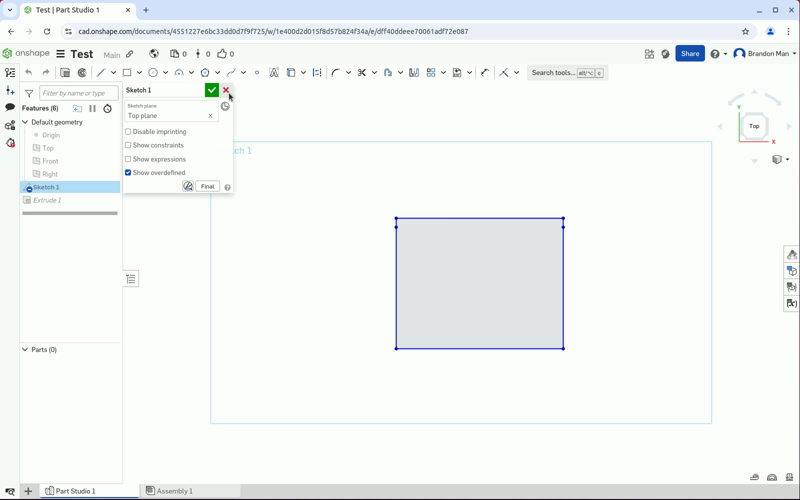
click(229, 92)
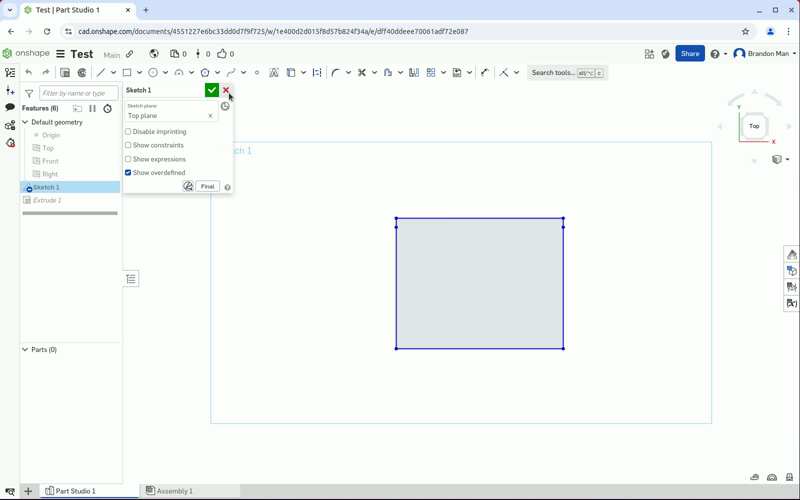
key(shift+s)
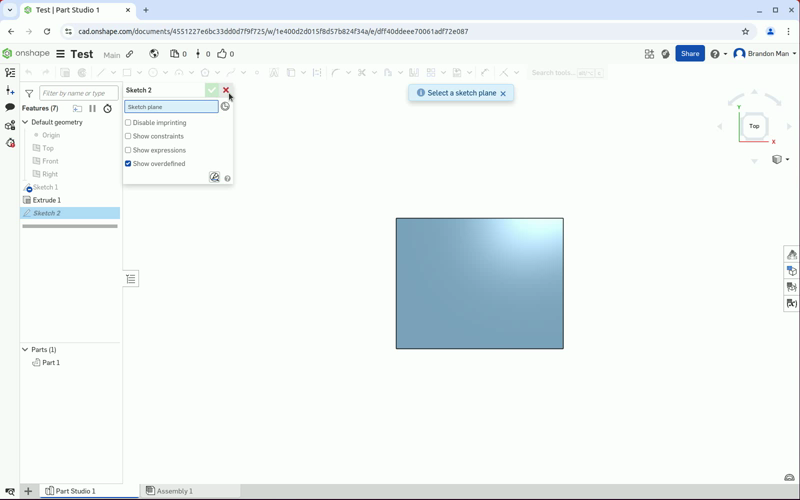
mouse_move(73, 150)
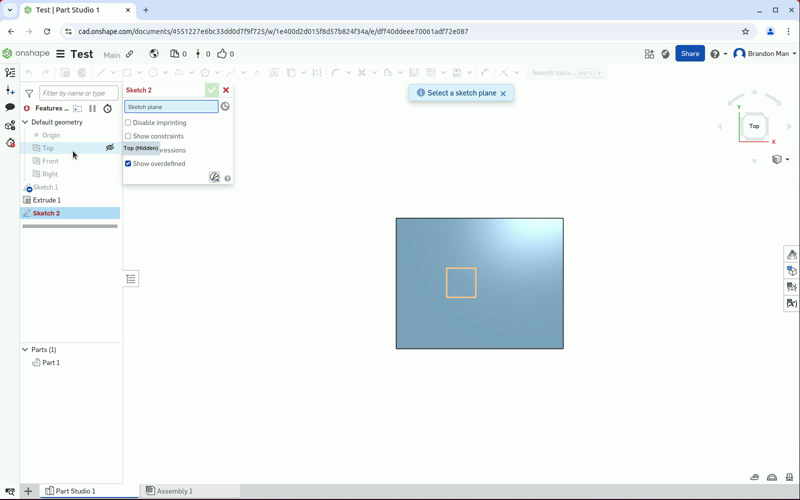
click(73, 150)
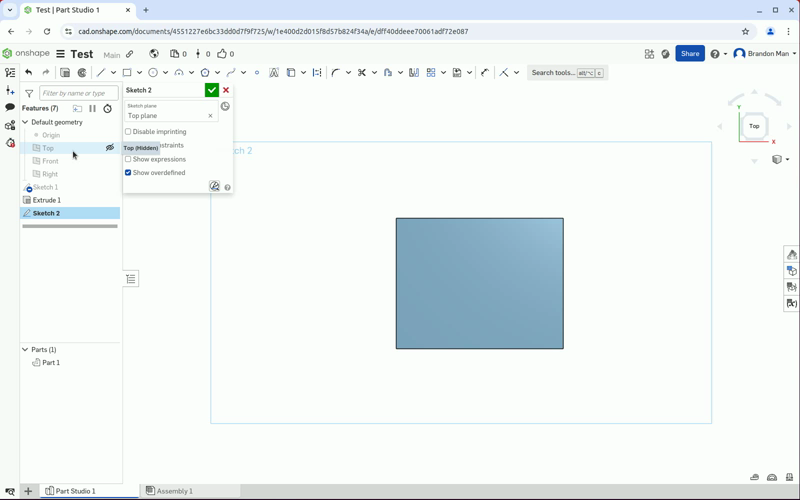
mouse_move(73, 352)
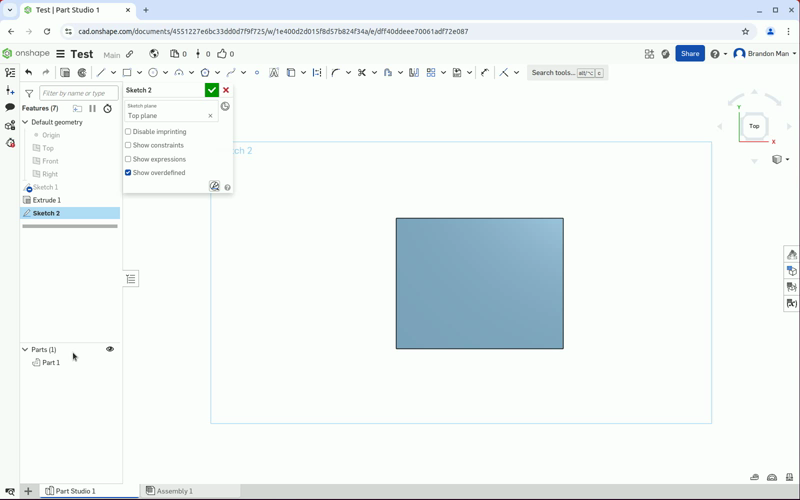
key(y)
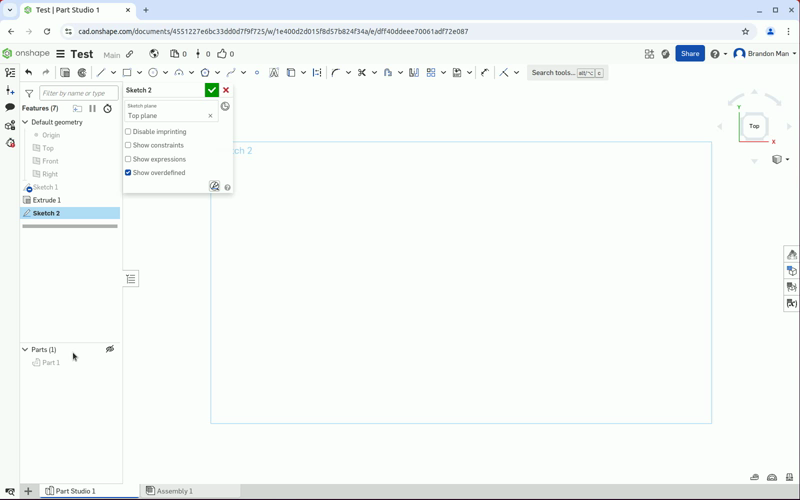
key(l)
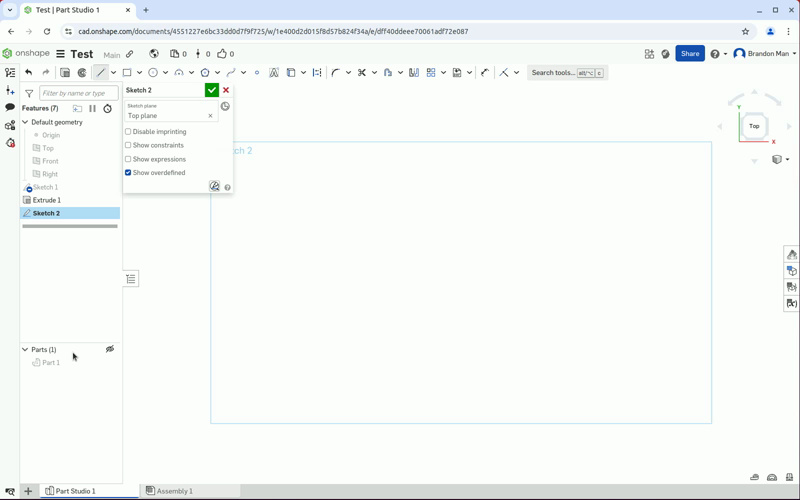
key_down(shift)
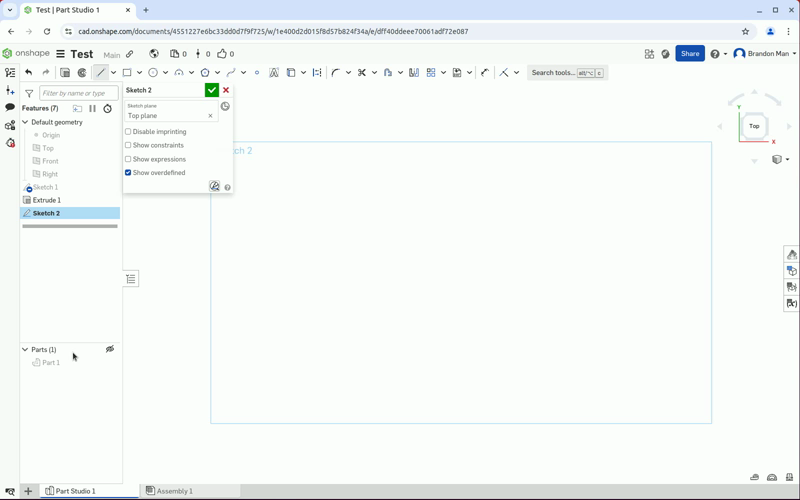
mouse_move(388, 225)
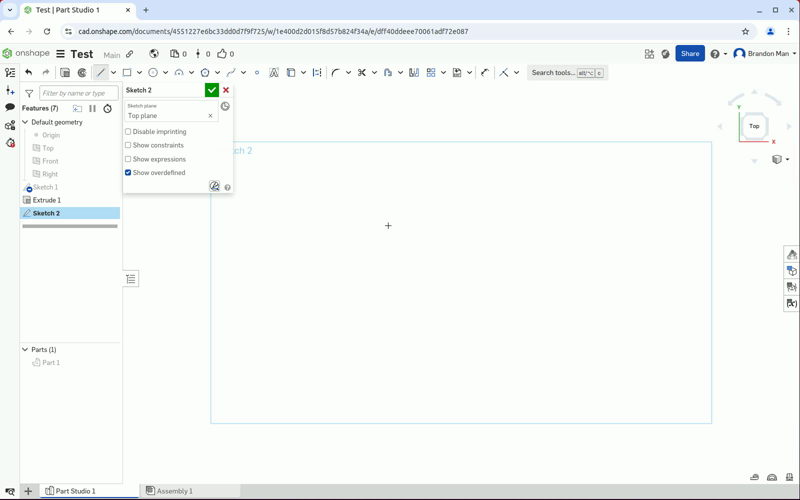
click(388, 225)
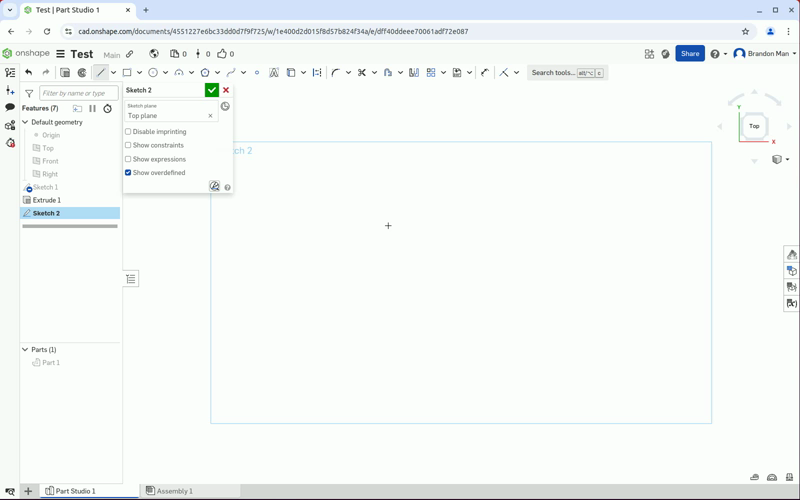
key_up(shift)
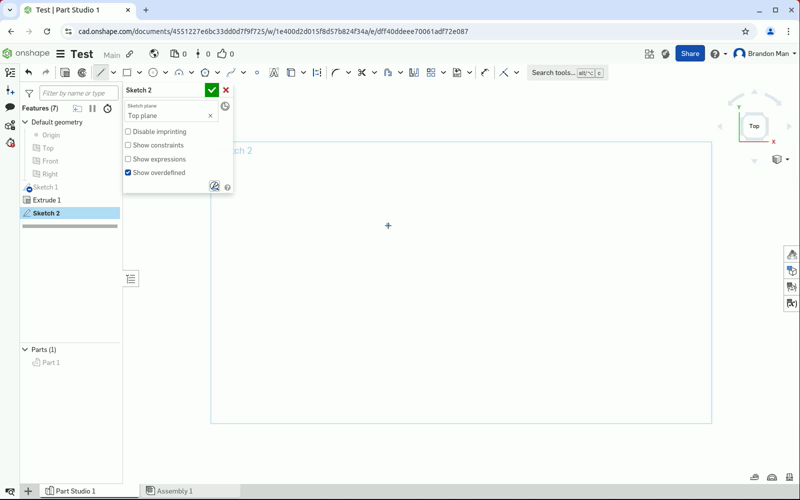
key_down(shift)
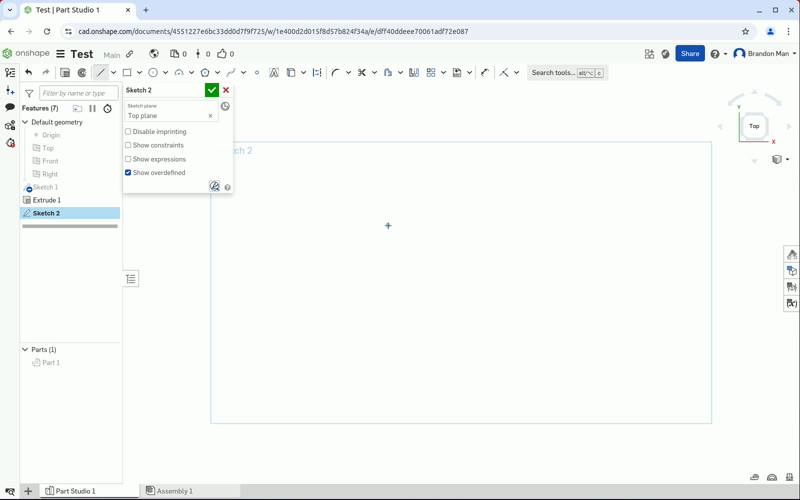
mouse_move(418, 225)
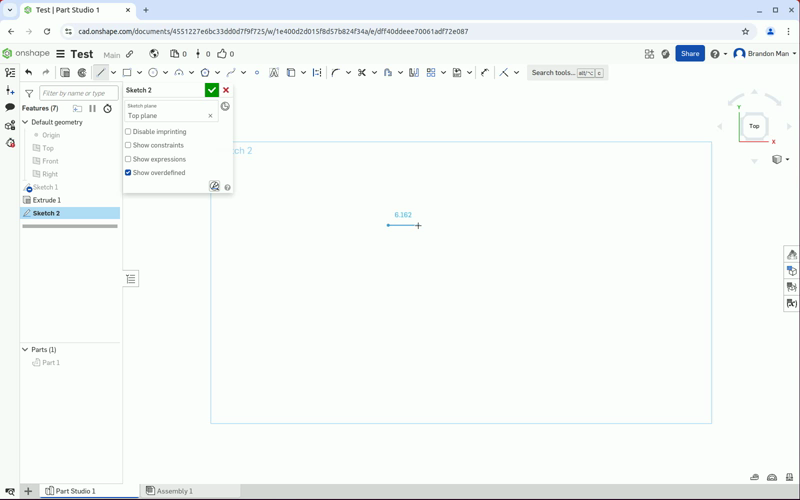
mouse_move(398, 225)
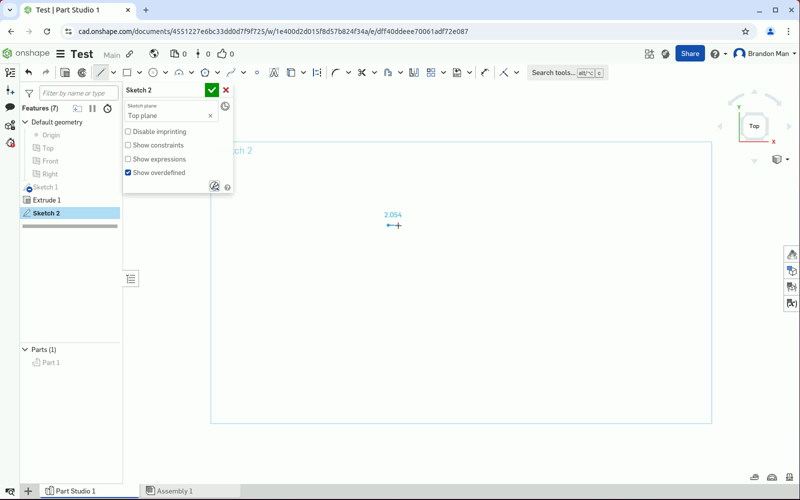
click(398, 225)
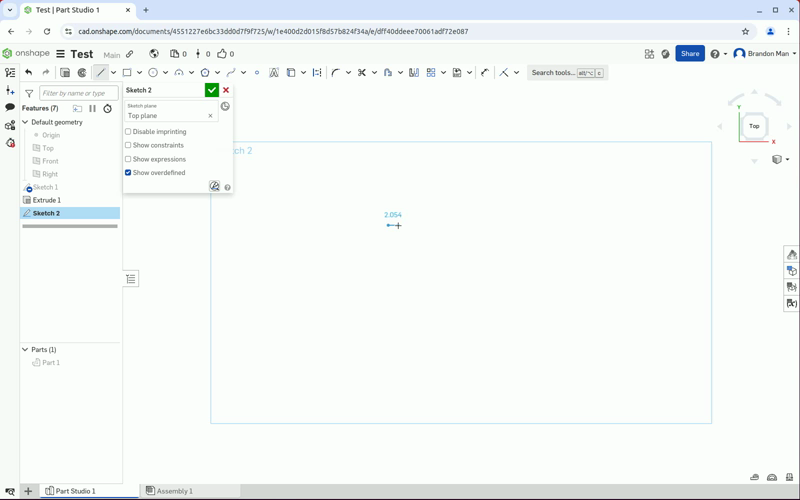
key_up(shift)
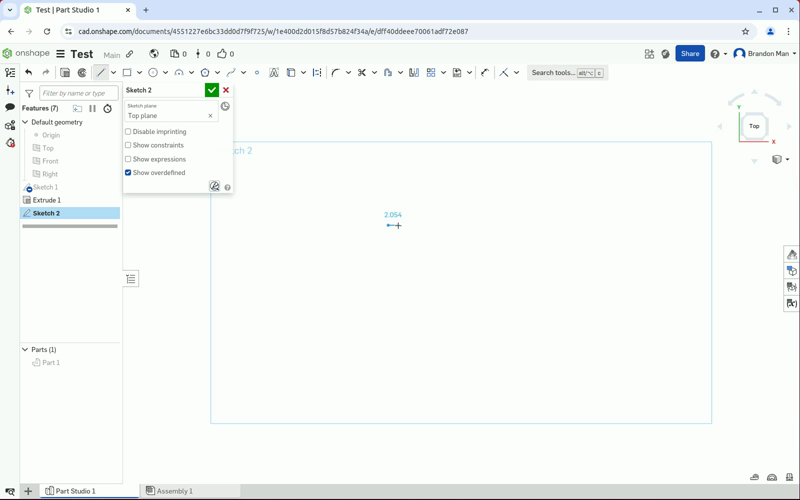
key_down(shift)
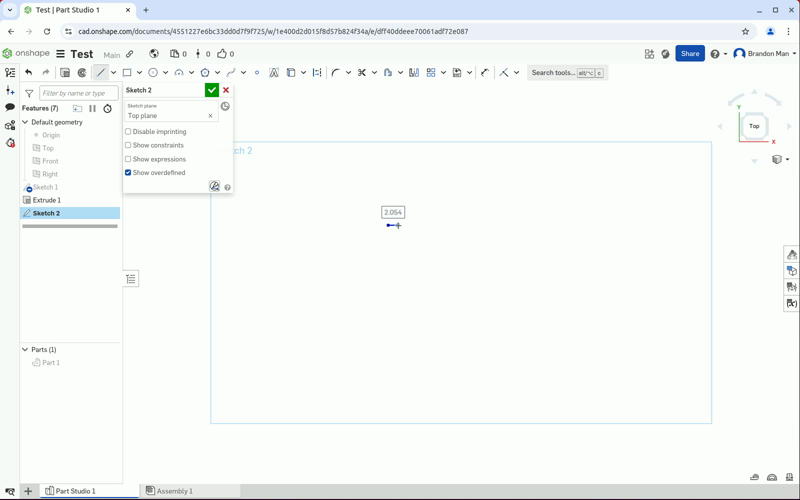
mouse_move(428, 225)
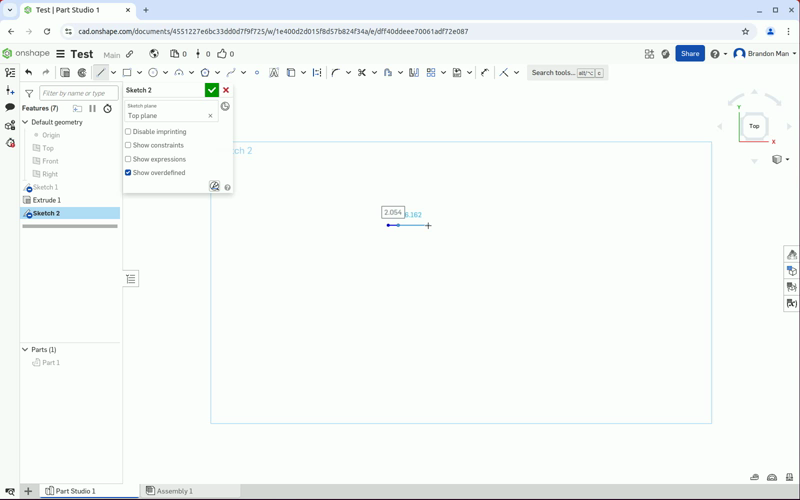
mouse_move(398, 215)
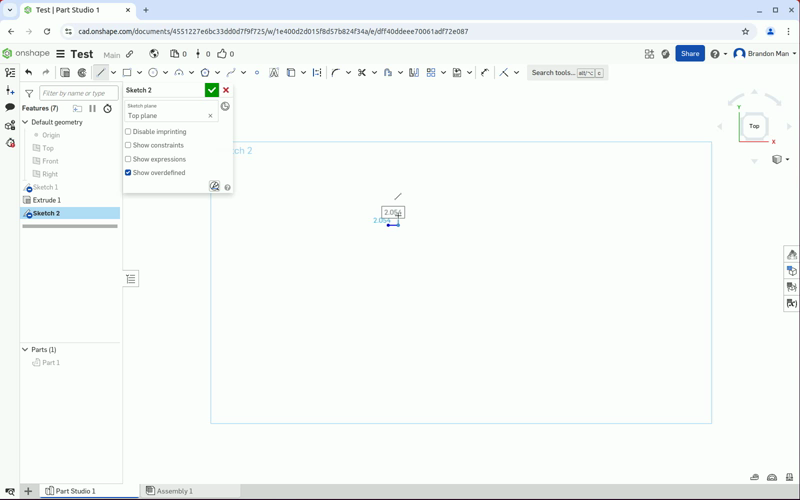
click(398, 215)
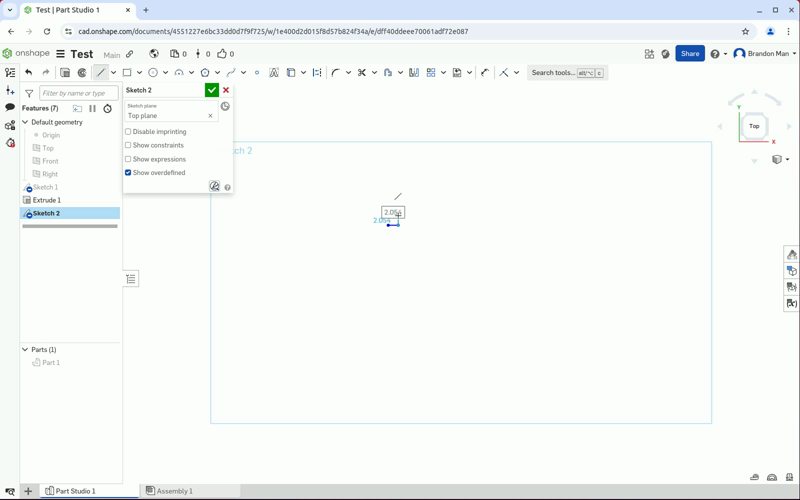
key_up(shift)
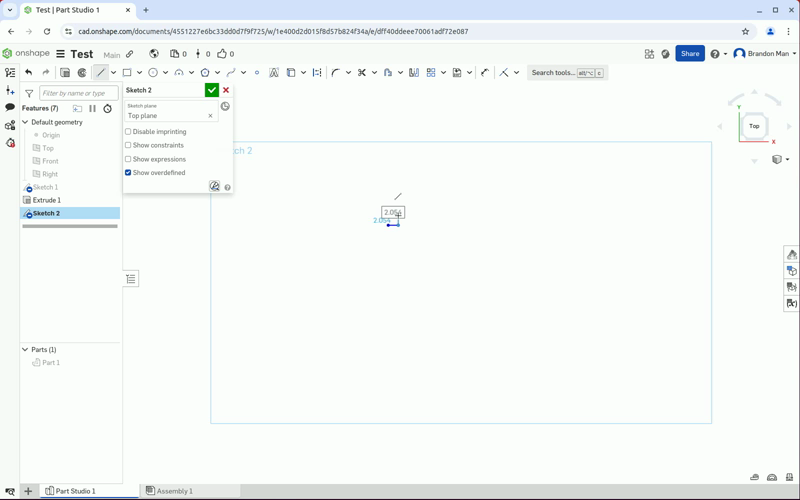
key_down(shift)
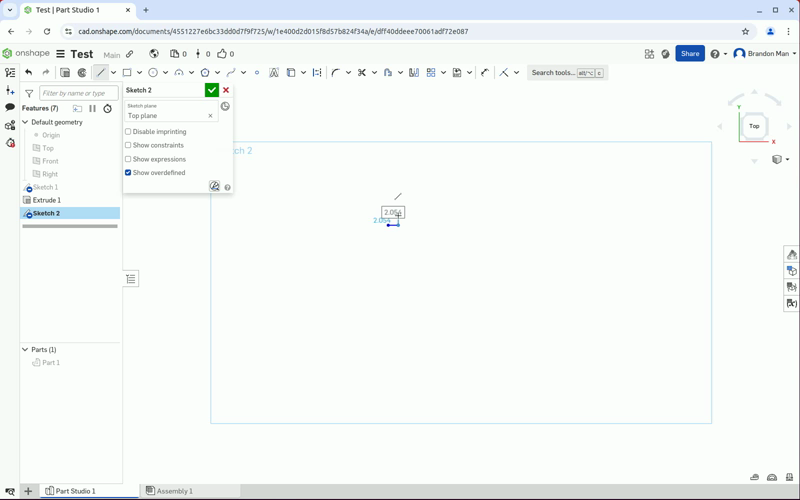
mouse_move(428, 215)
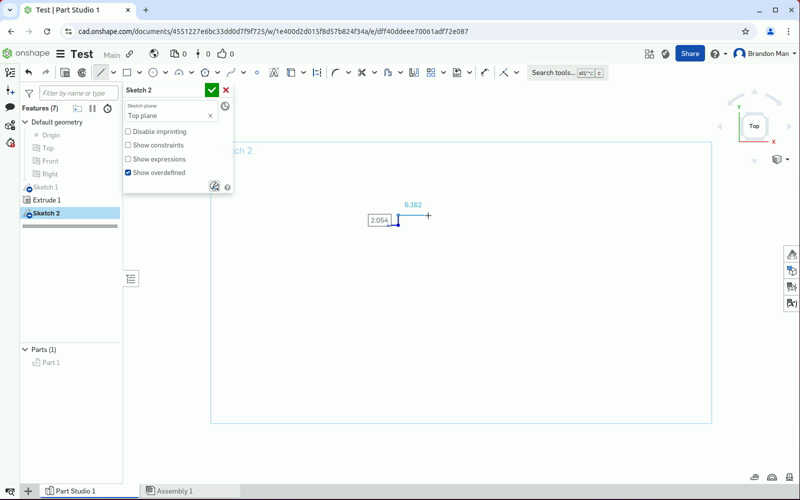
mouse_move(388, 215)
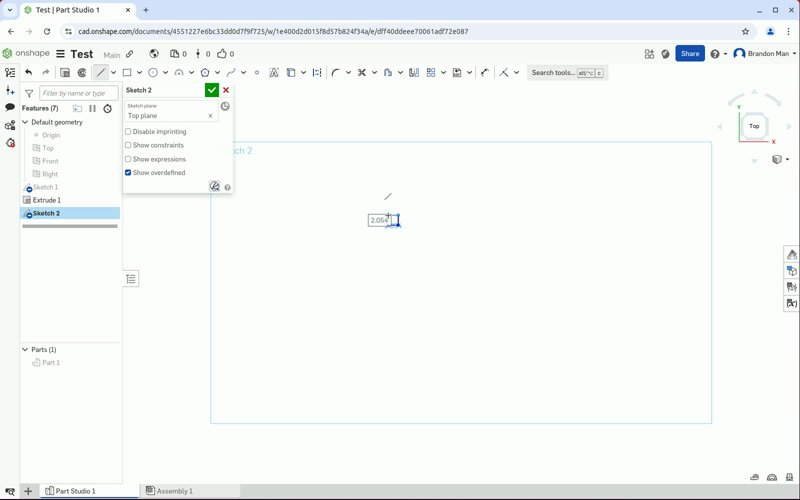
click(388, 215)
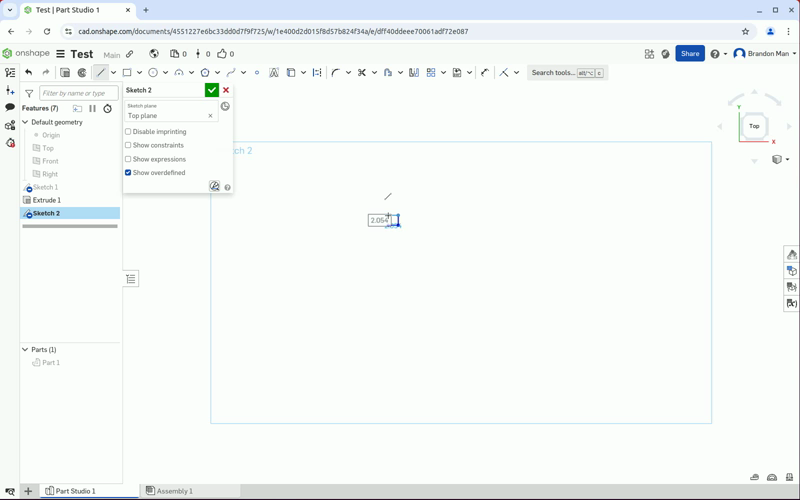
key_up(shift)
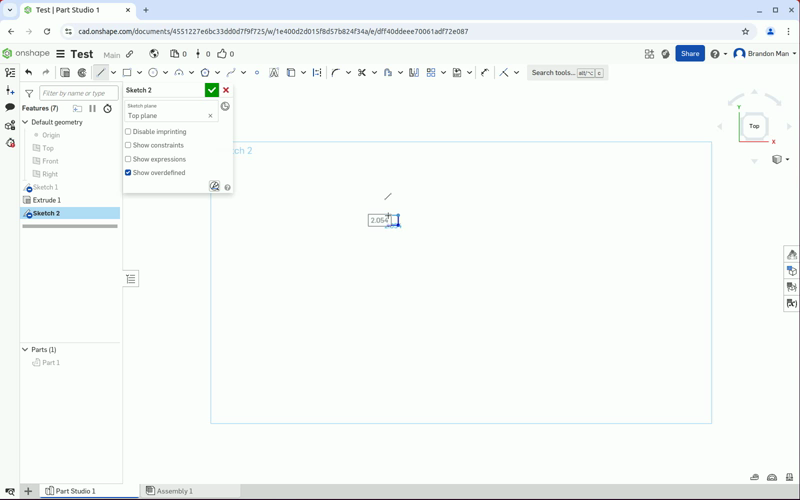
mouse_move(418, 215)
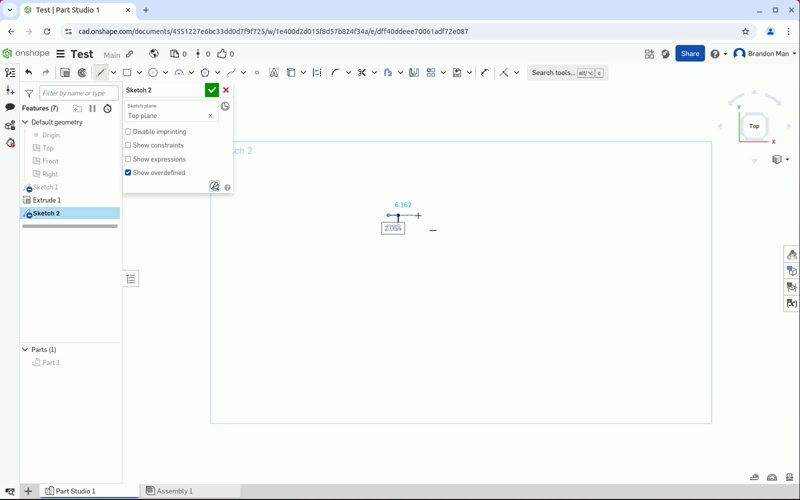
key_down(shift)
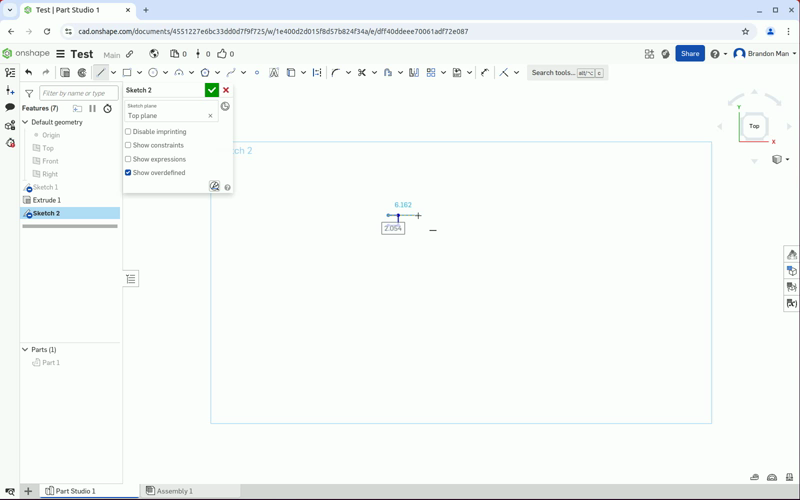
mouse_move(388, 225)
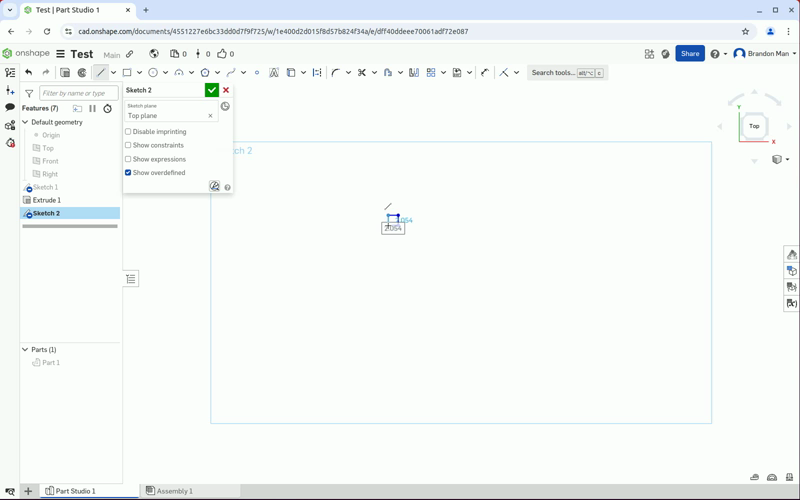
key_up(shift)
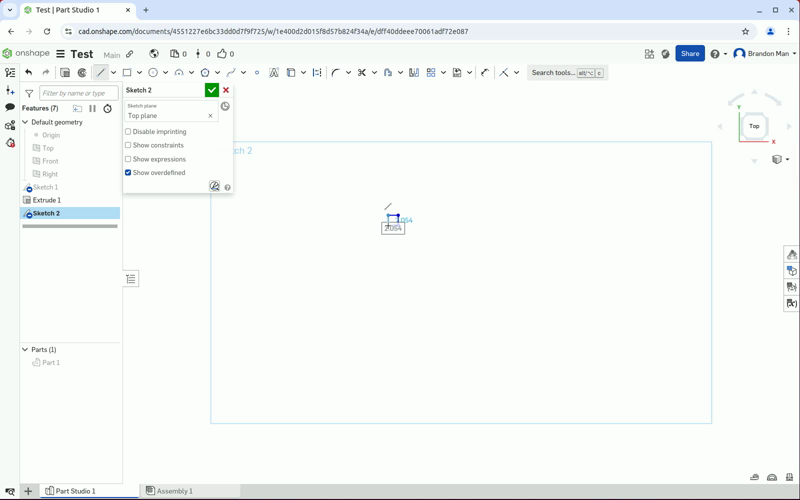
click(388, 225)
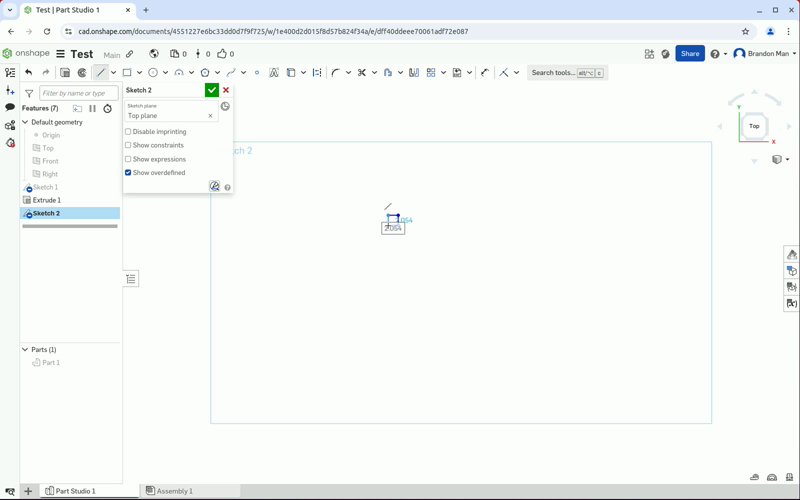
key(esc)
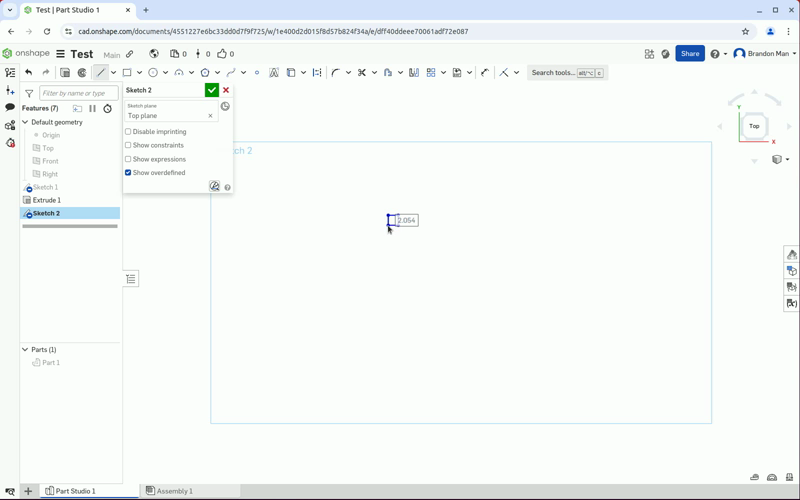
mouse_move(393, 220)
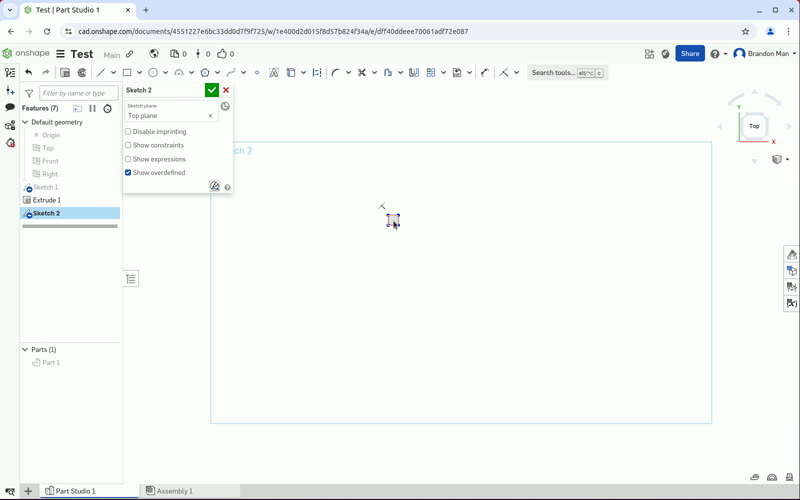
scroll(6)
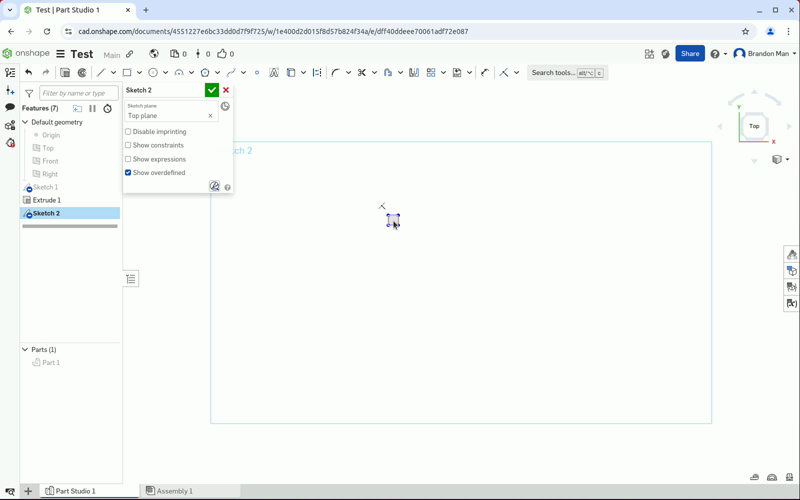
scroll(6)
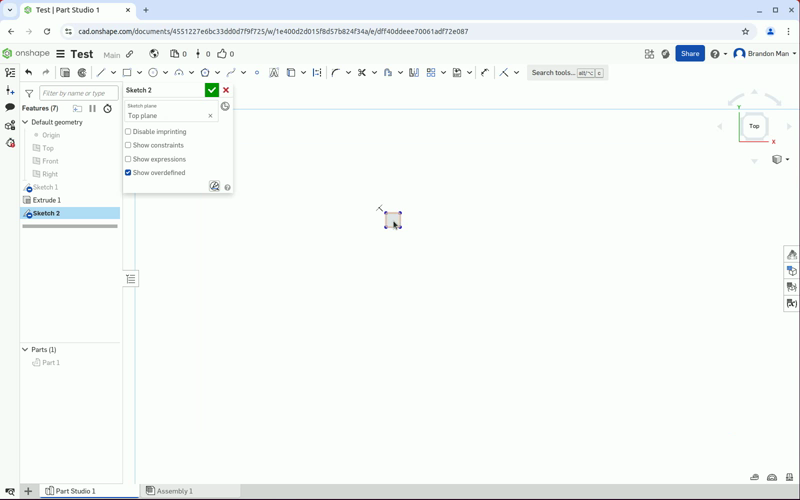
scroll(6)
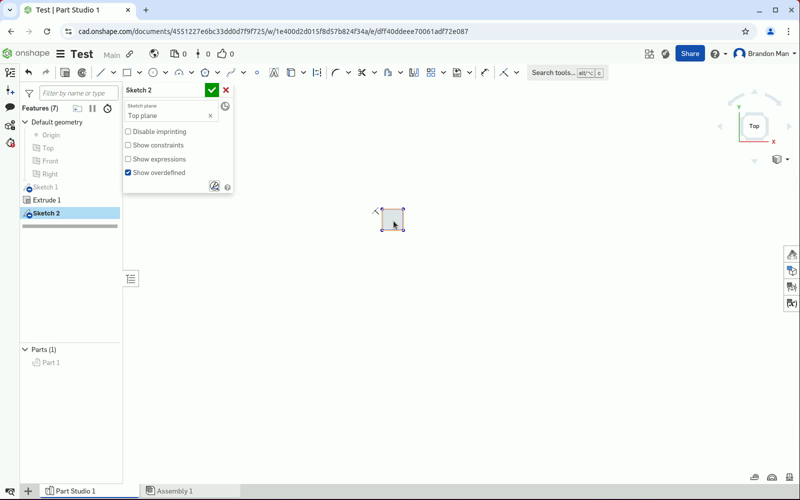
scroll(6)
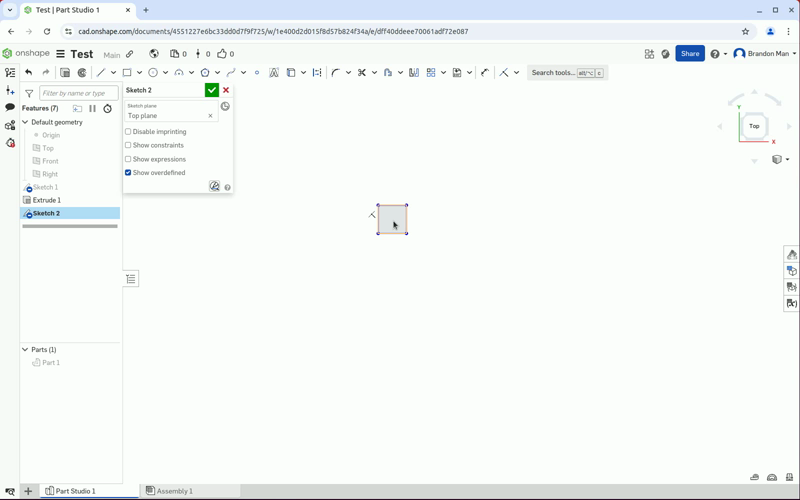
scroll(6)
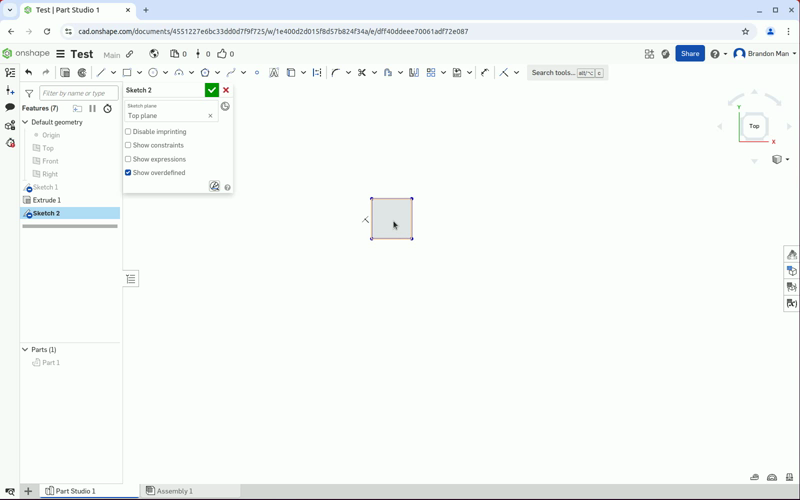
scroll(6)
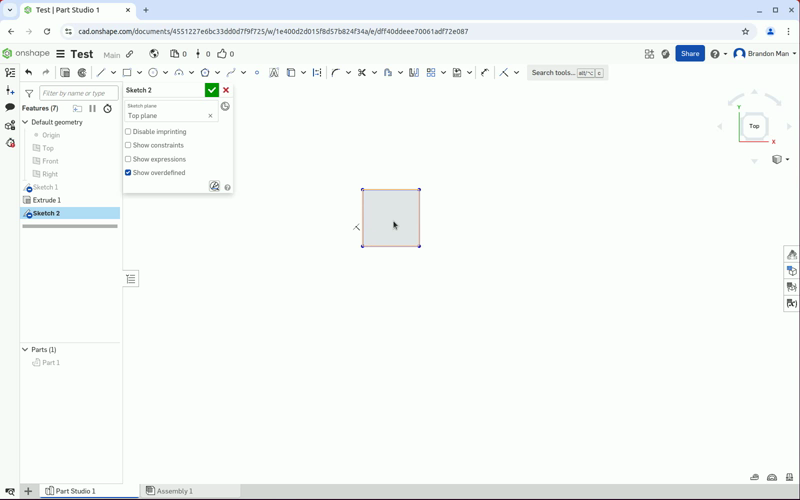
scroll(6)
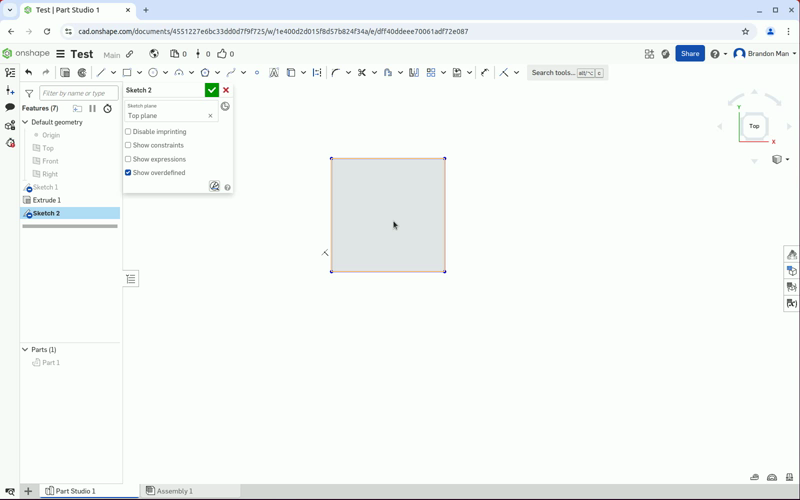
click(393, 220)
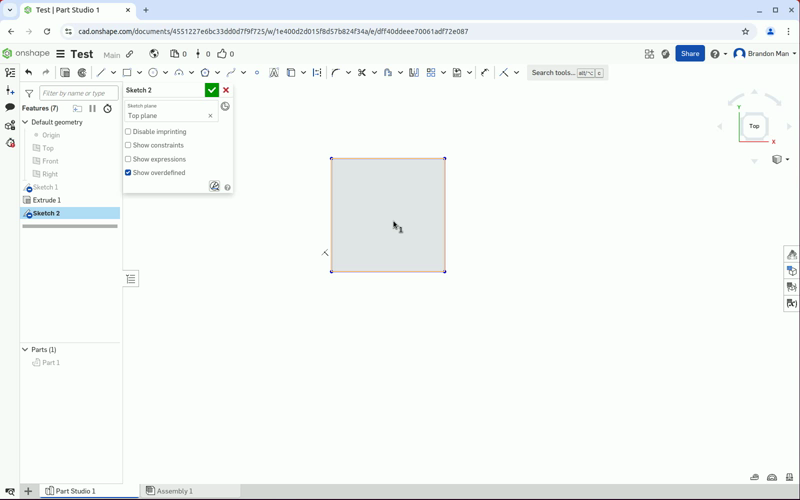
scroll(-6)
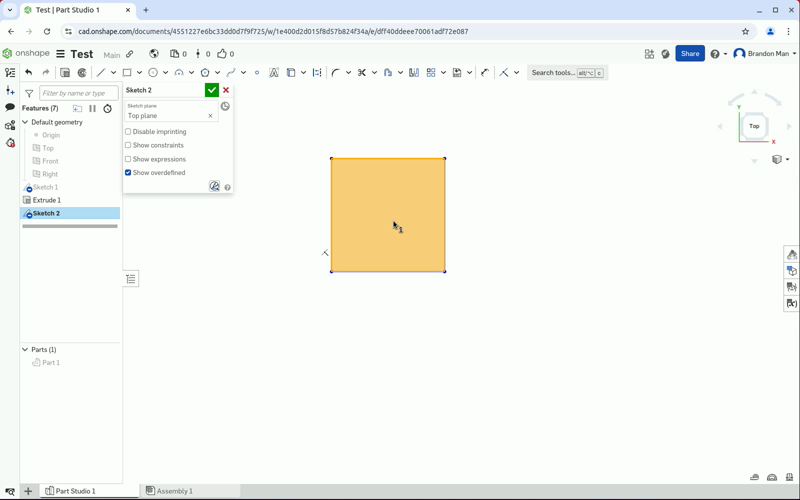
scroll(-6)
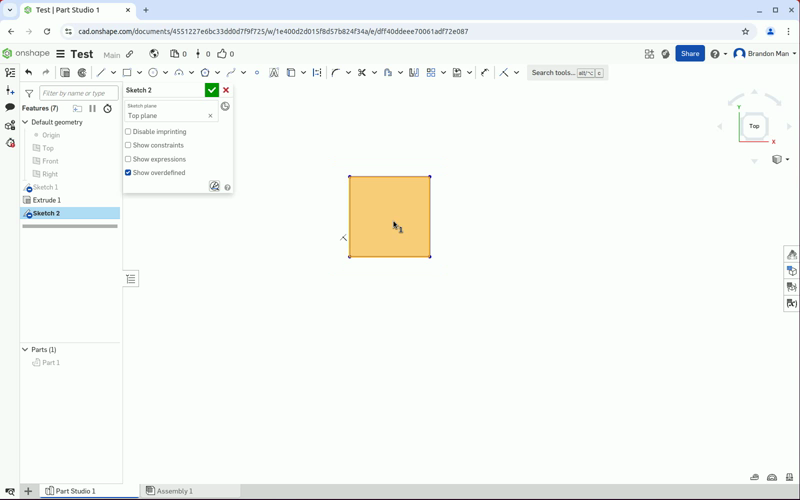
scroll(-6)
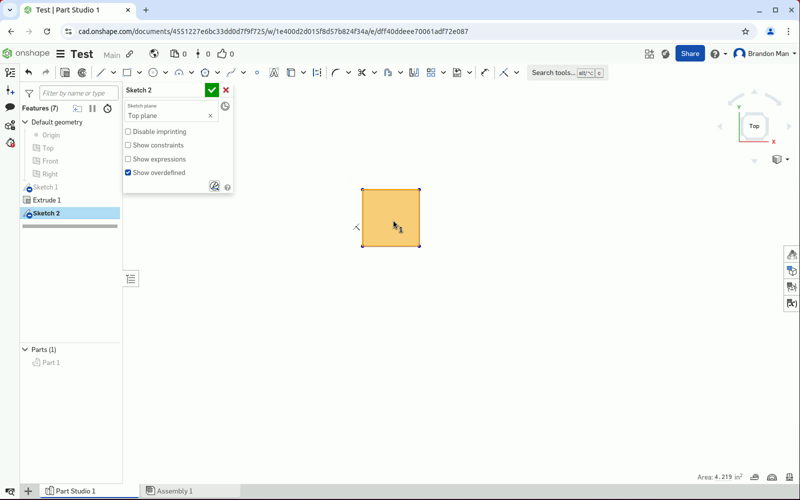
scroll(-6)
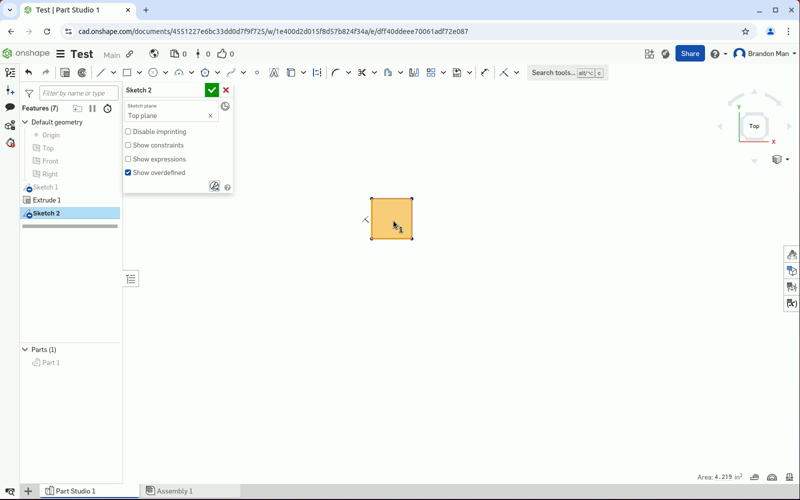
scroll(-6)
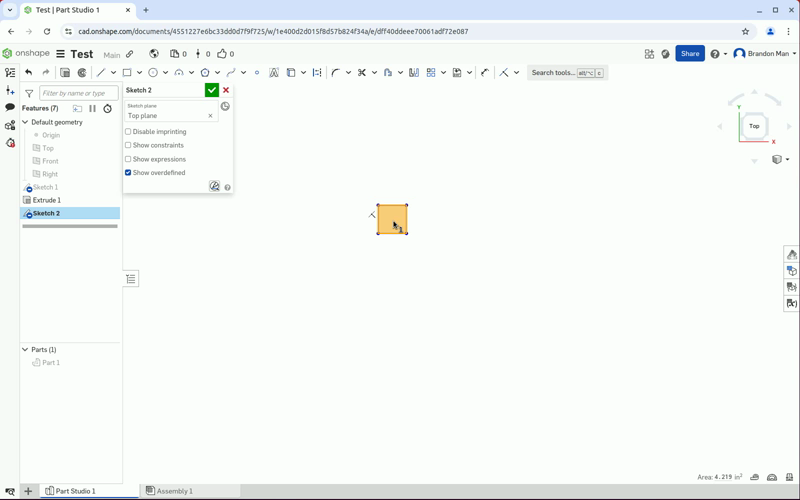
scroll(-6)
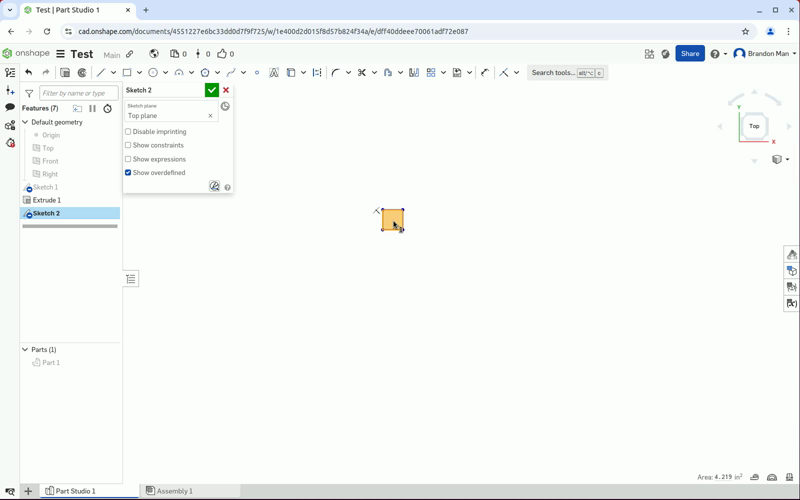
scroll(-6)
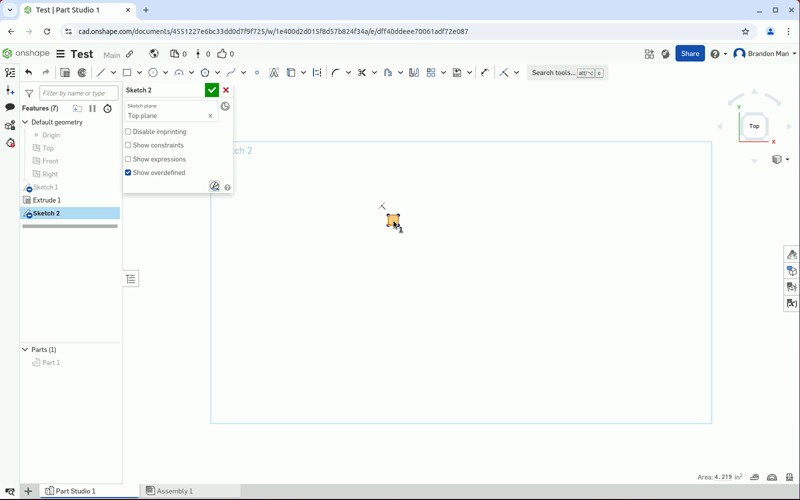
mouse_move(73, 352)
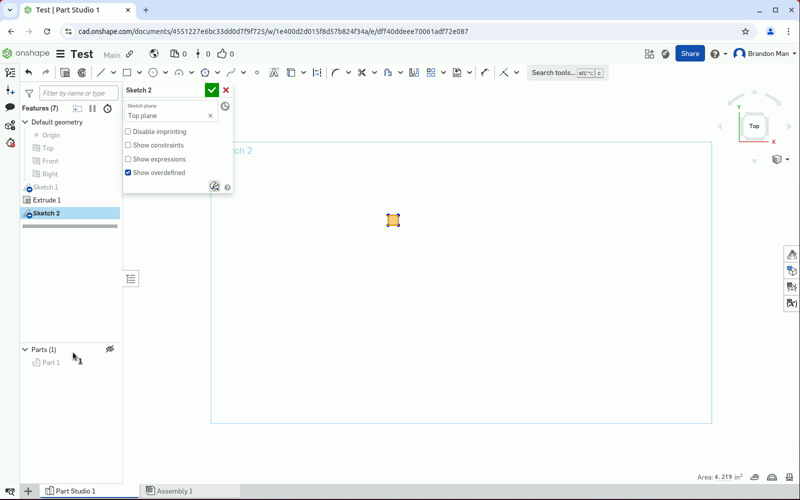
key(shift+y)
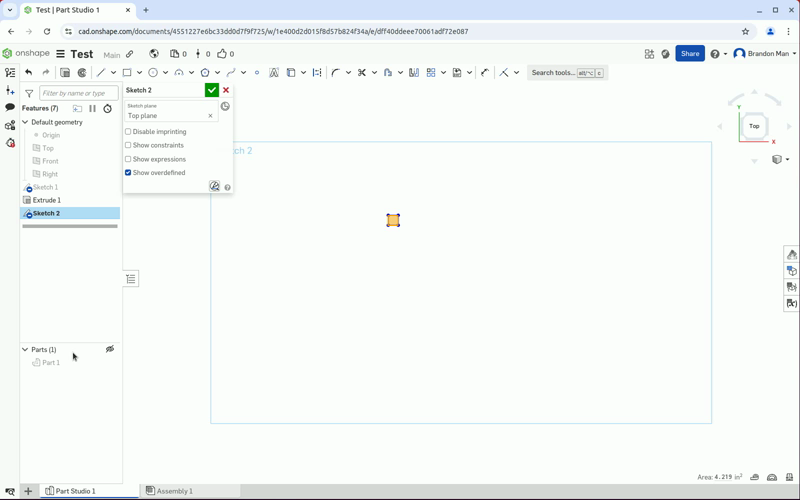
key(shift+e)
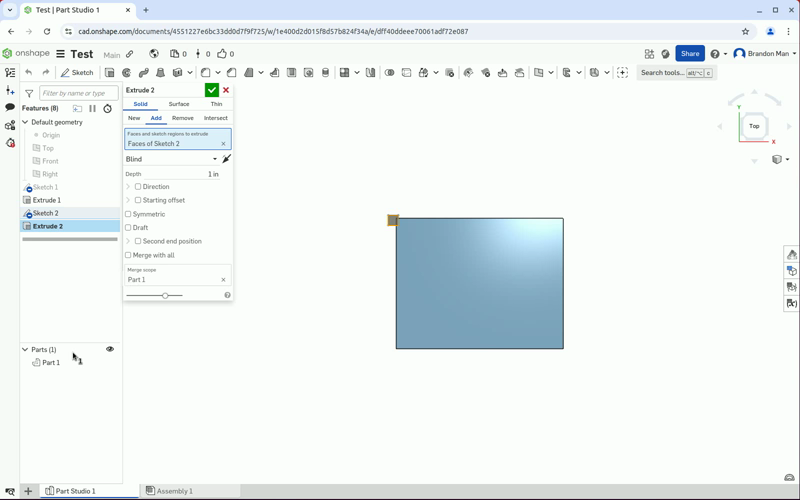
mouse_move(143, 106)
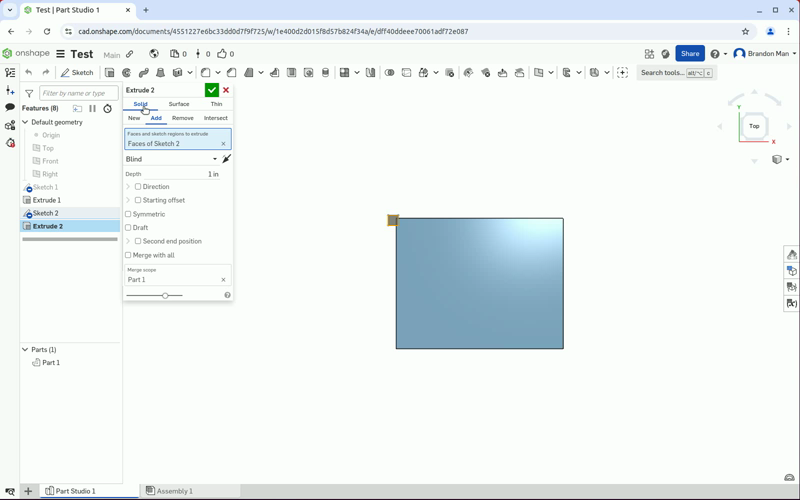
click(143, 106)
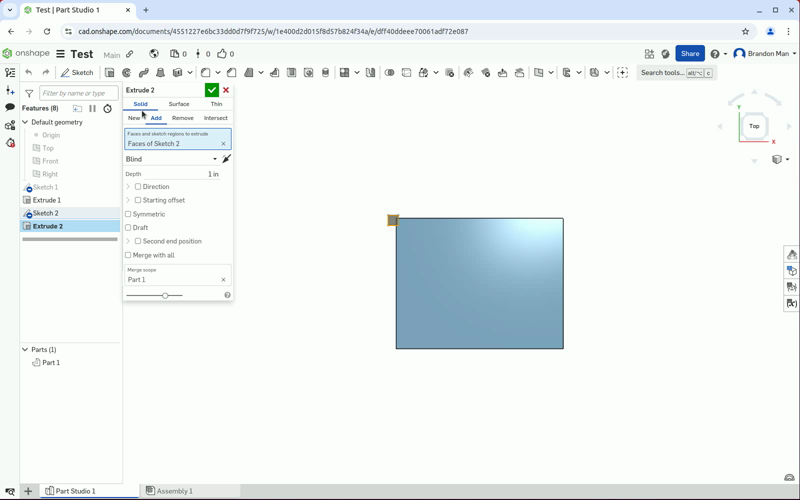
mouse_move(137, 120)
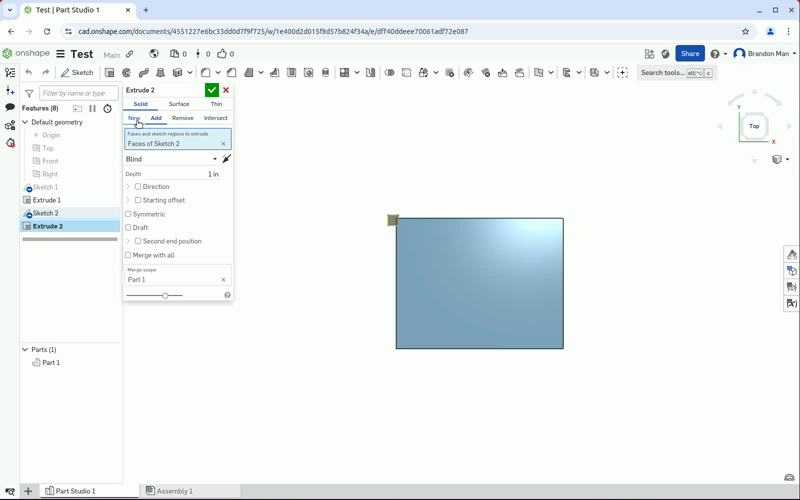
click(137, 120)
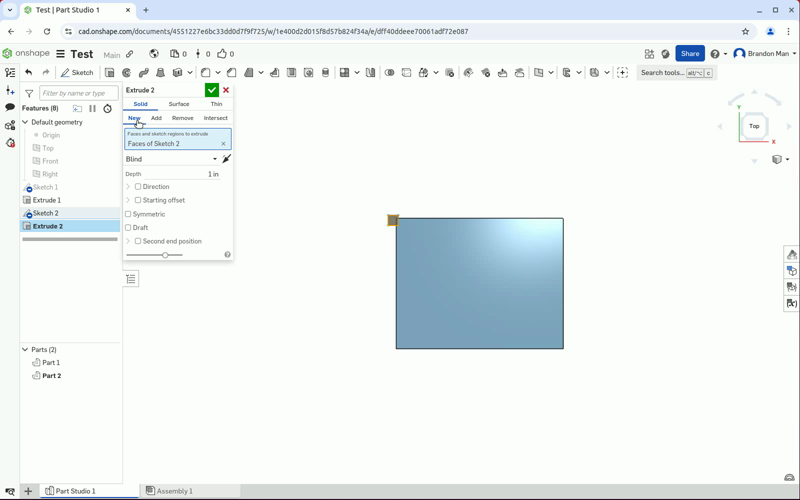
key(tab, 4)
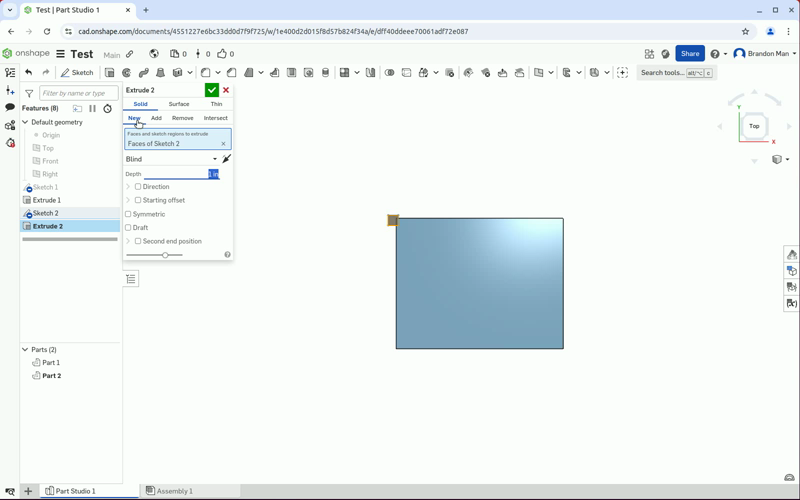
text(1.685)
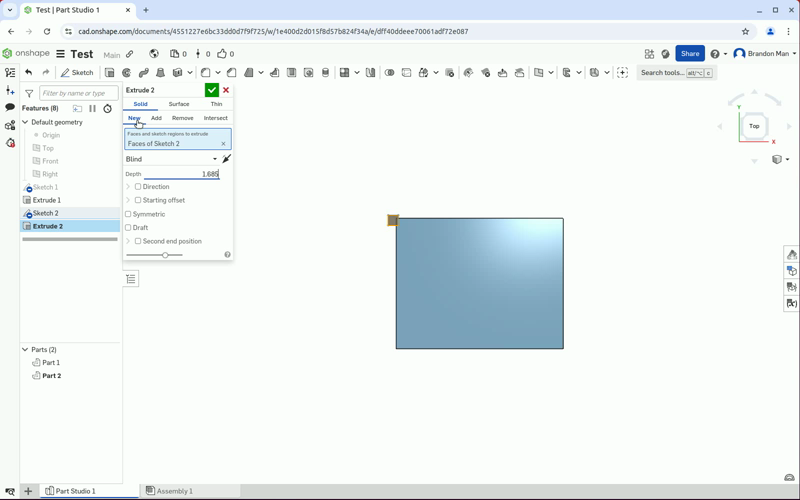
key(enter)
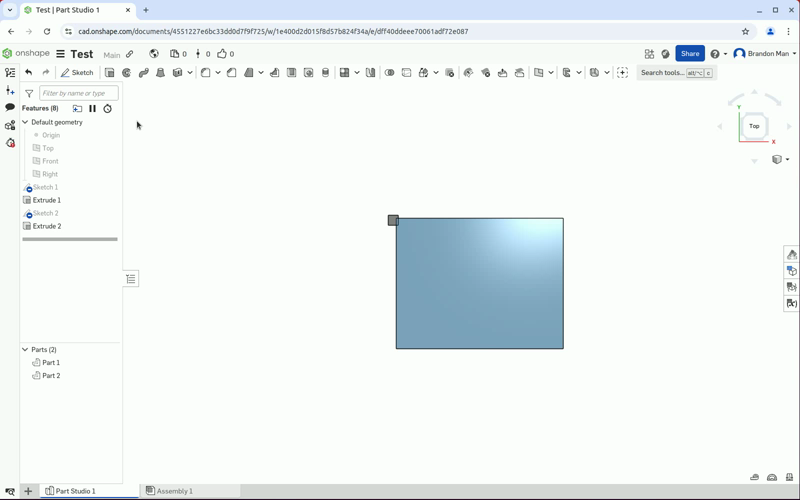
key(shift+h)
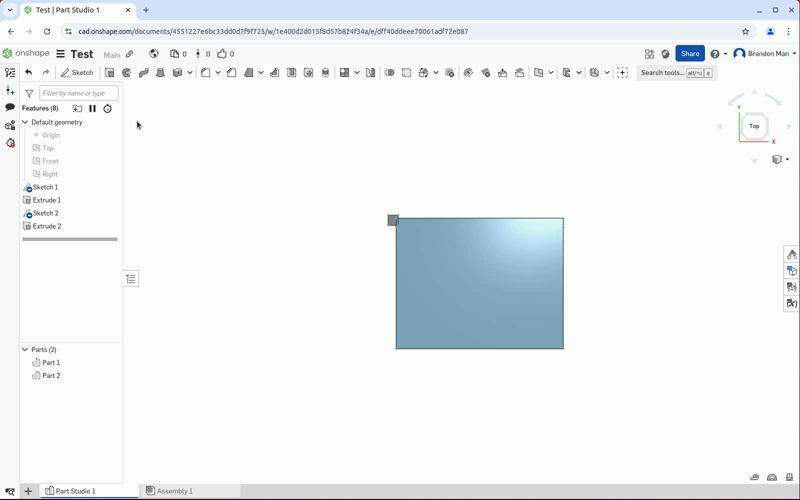
key(shift+h)
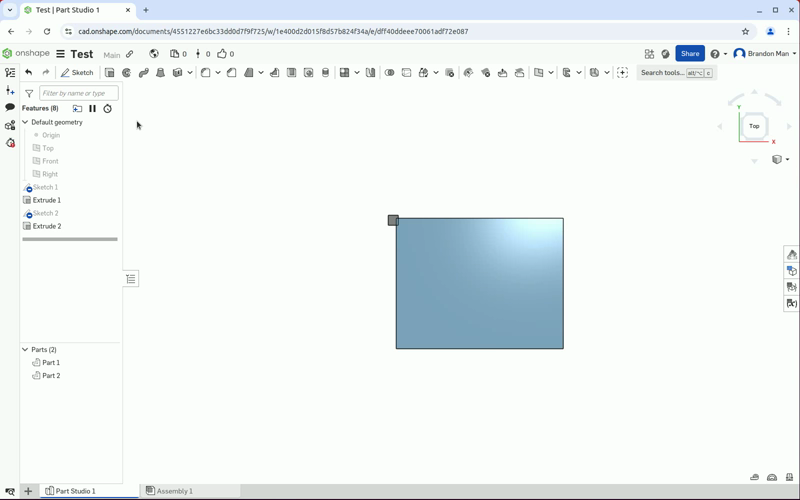
mouse_move(73, 189)
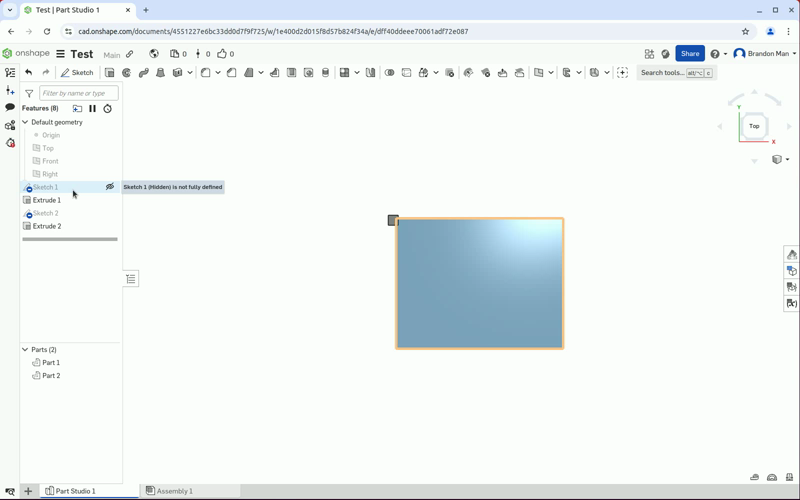
click(73, 189)
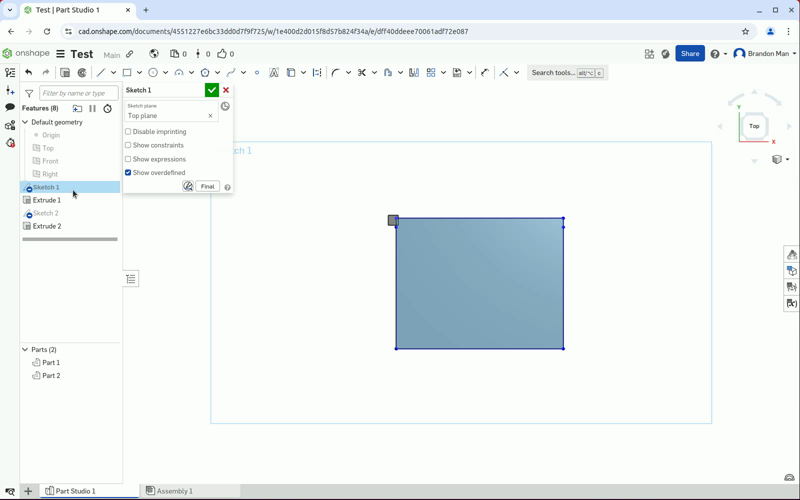
mouse_move(229, 92)
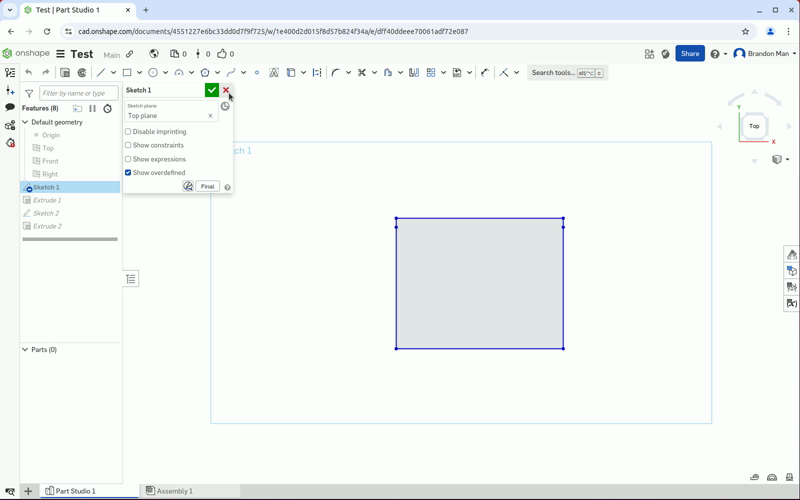
click(229, 92)
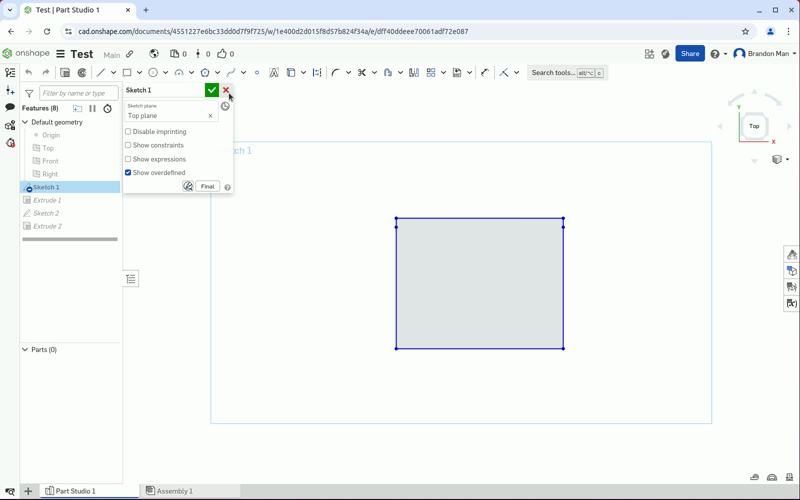
key(shift+s)
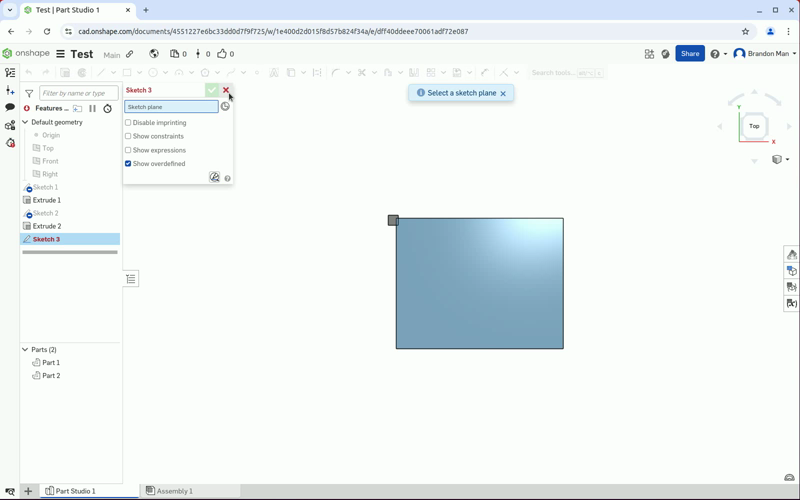
mouse_move(73, 150)
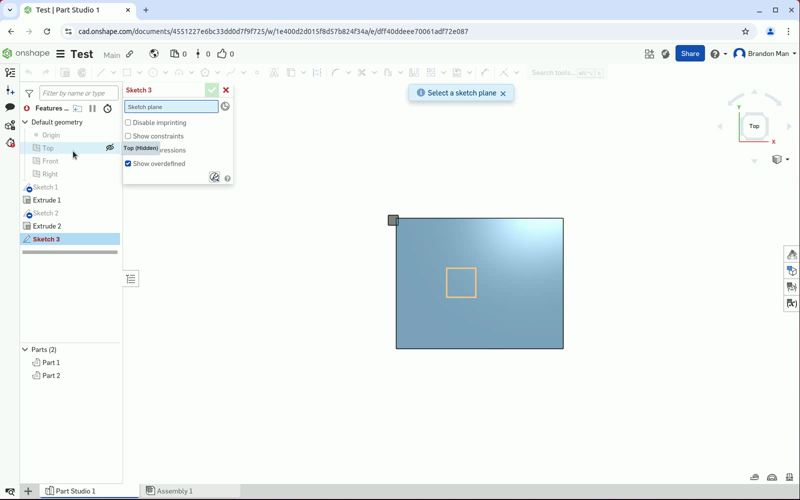
click(73, 150)
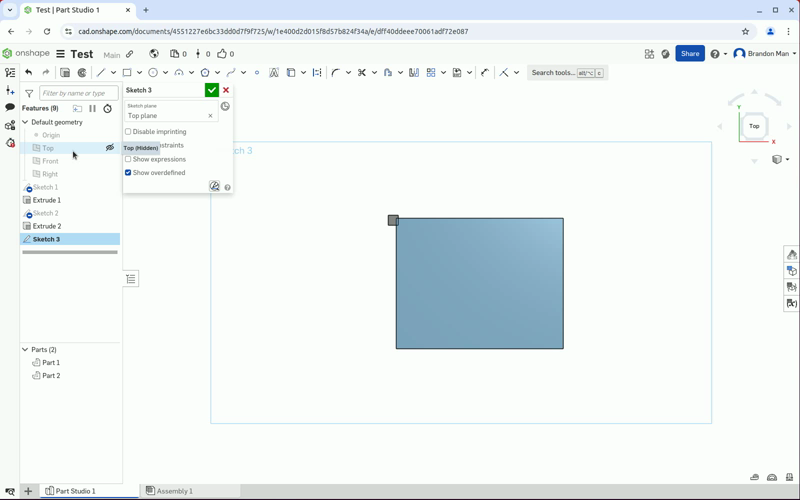
mouse_move(73, 352)
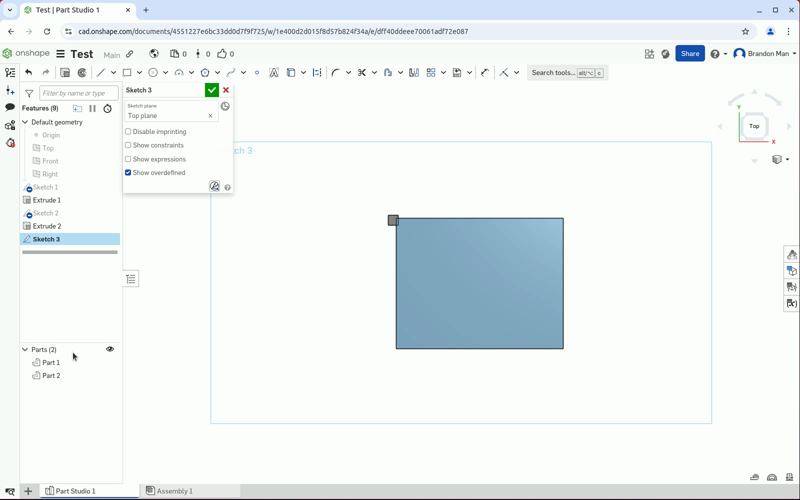
key(y)
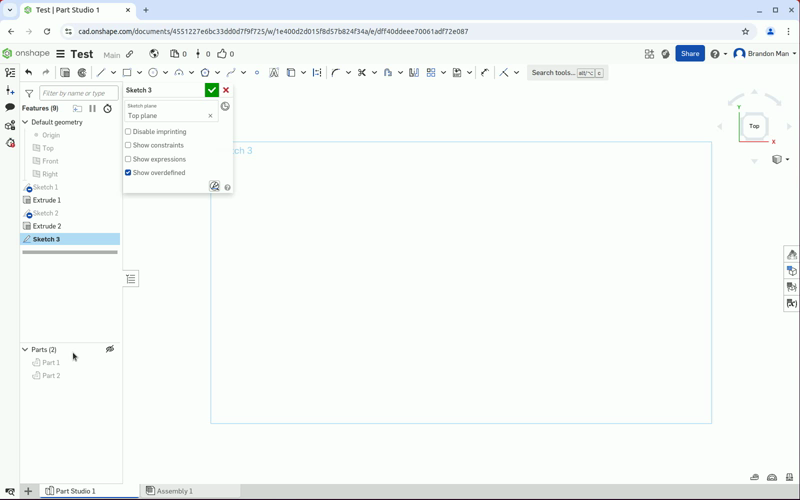
key(l)
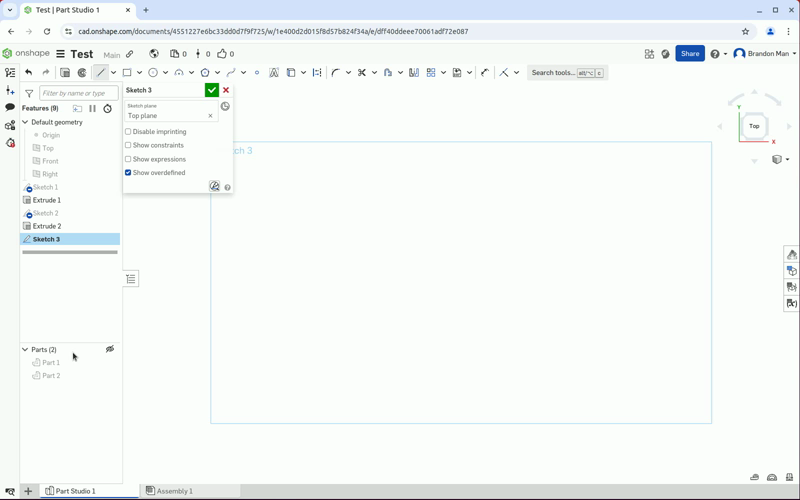
key_down(shift)
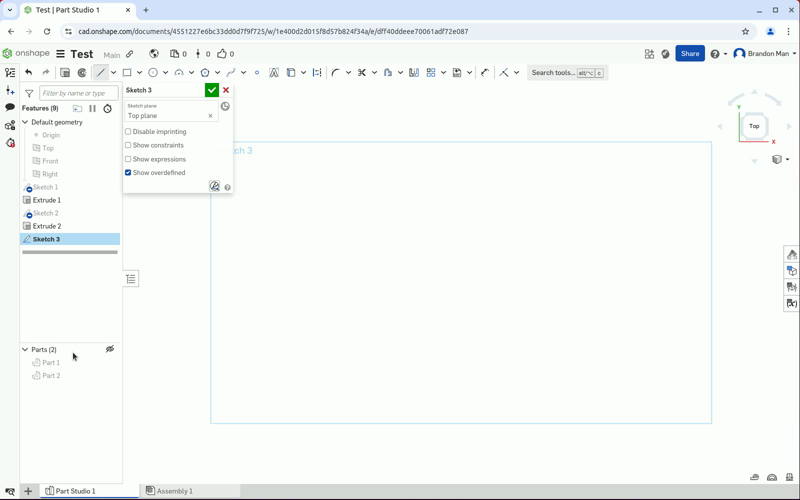
mouse_move(564, 225)
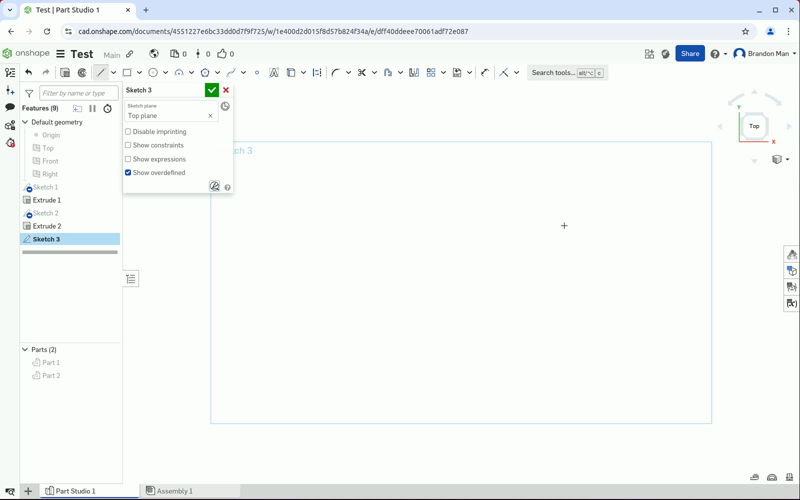
click(564, 225)
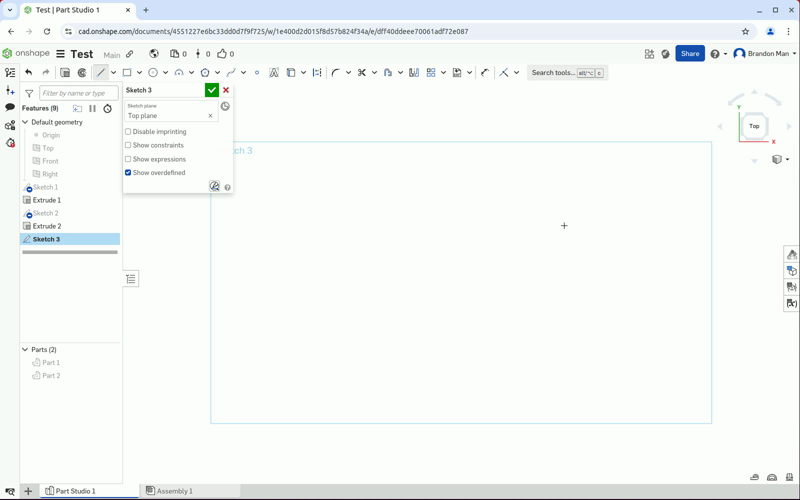
key_up(shift)
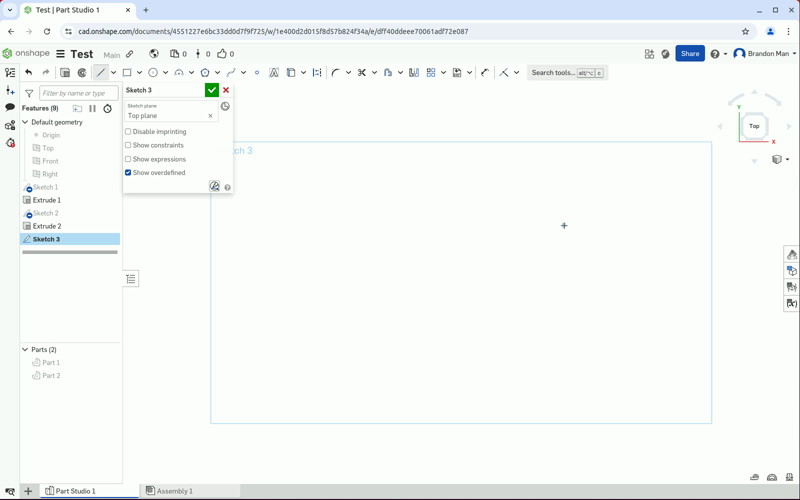
key_down(shift)
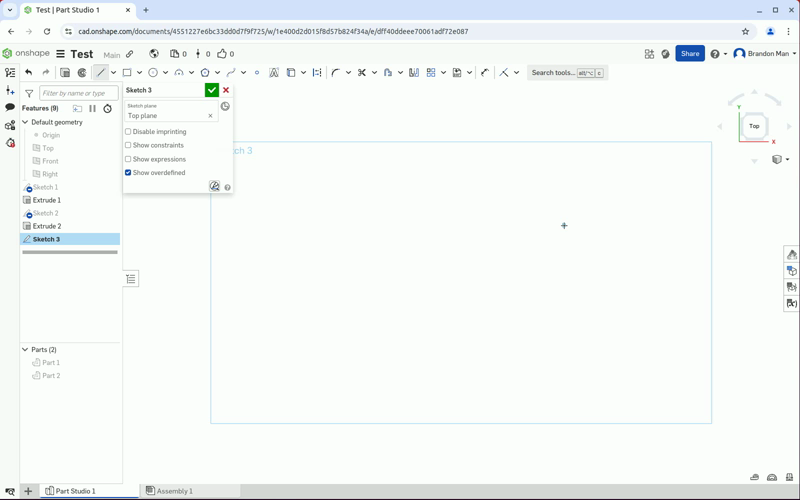
mouse_move(589, 225)
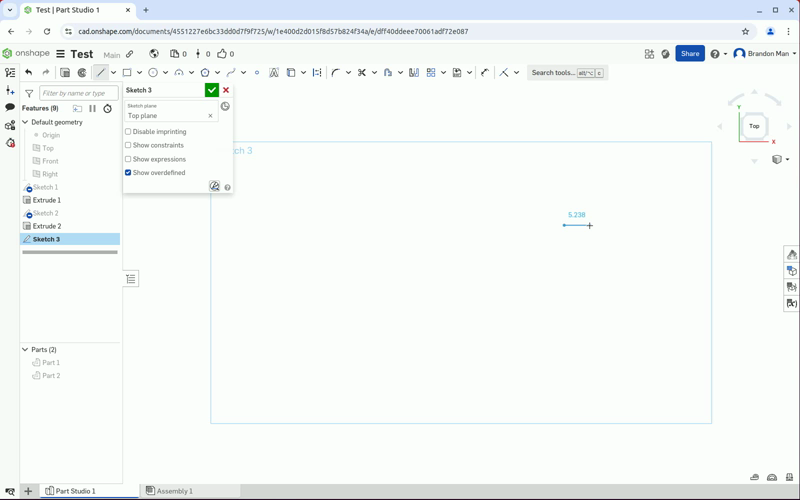
mouse_move(574, 225)
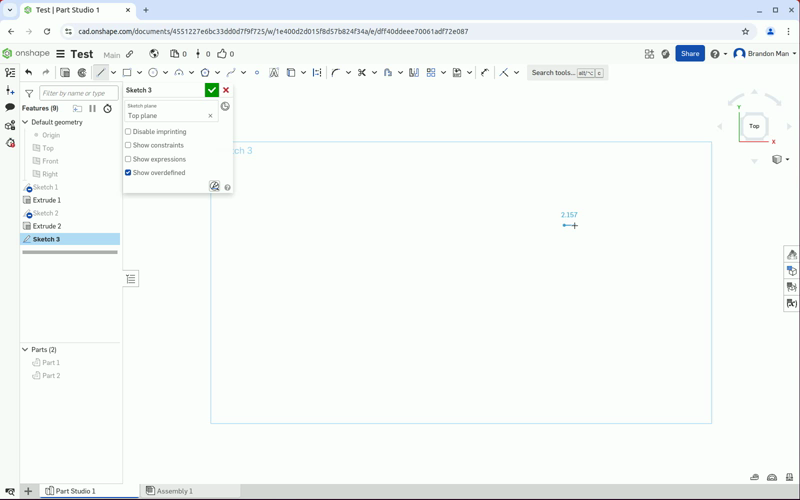
click(574, 225)
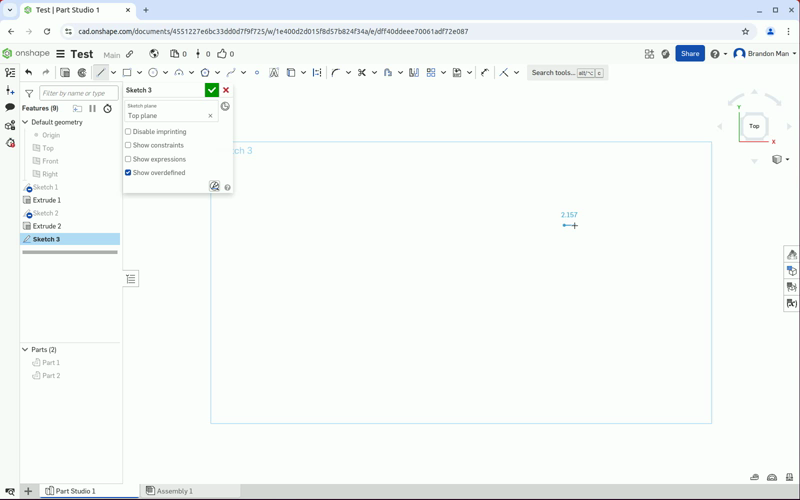
key_up(shift)
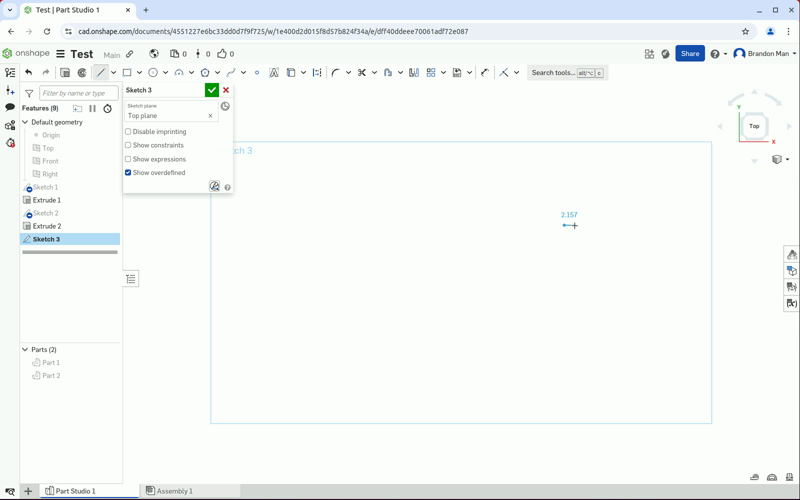
key_down(shift)
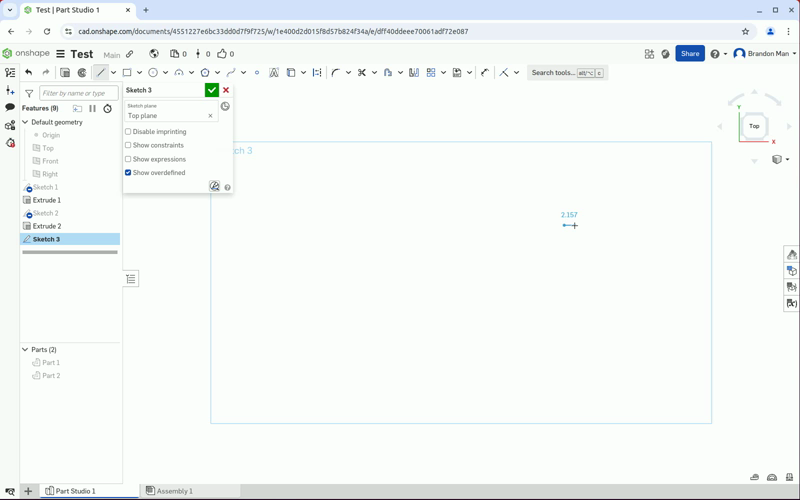
mouse_move(589, 225)
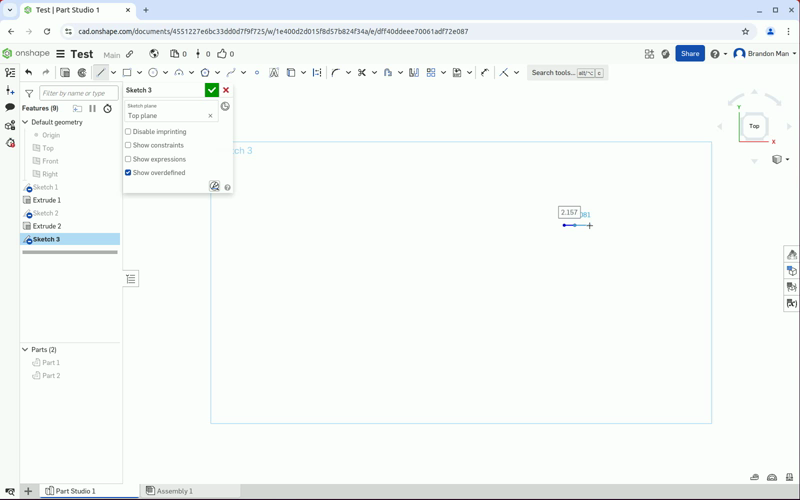
mouse_move(574, 215)
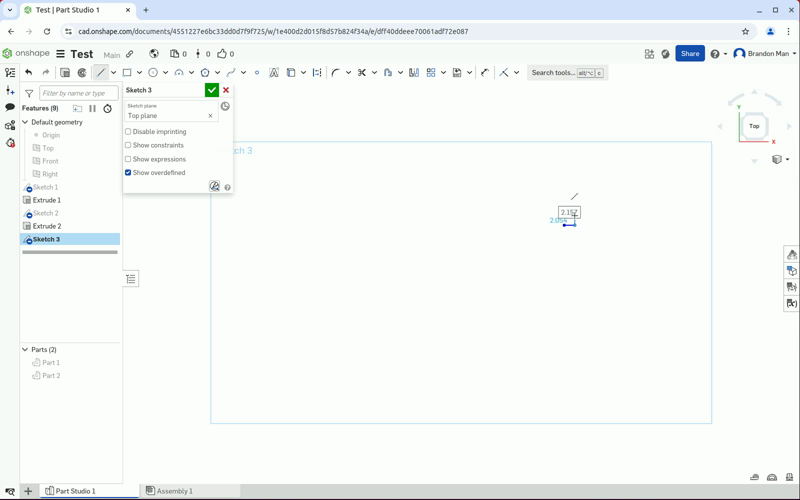
click(574, 215)
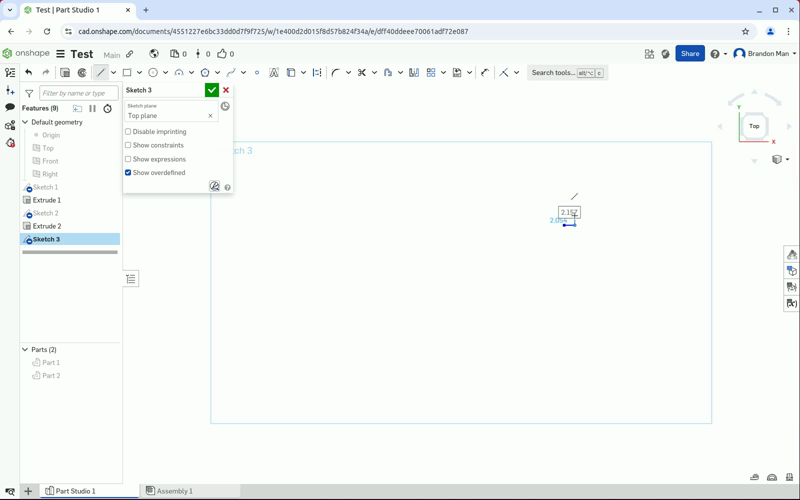
key_up(shift)
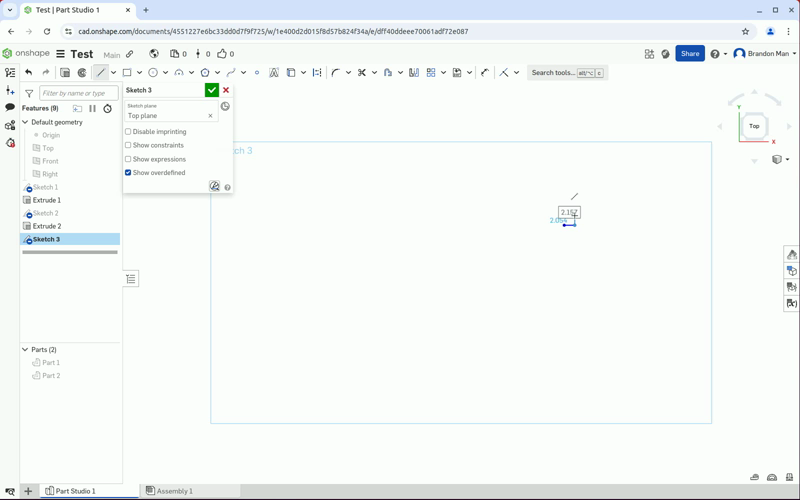
key_down(shift)
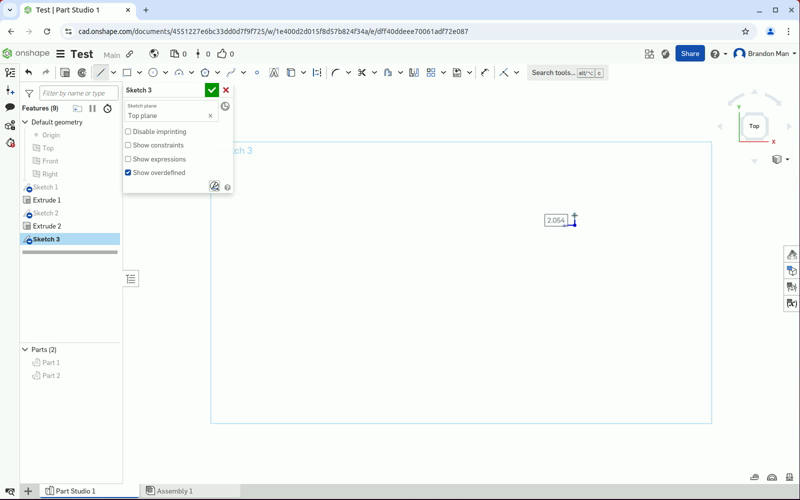
mouse_move(589, 215)
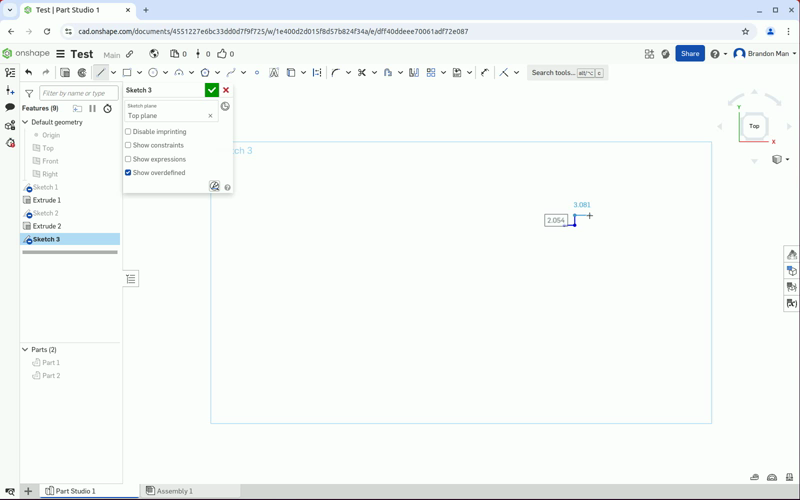
mouse_move(564, 215)
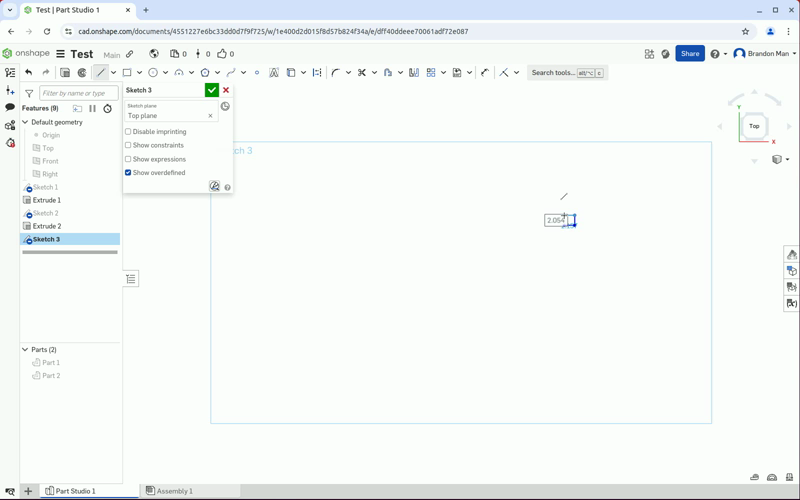
click(564, 215)
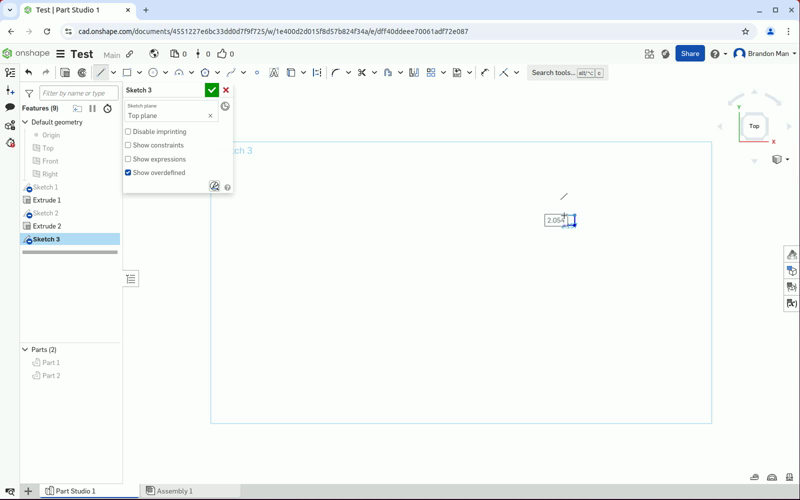
key_up(shift)
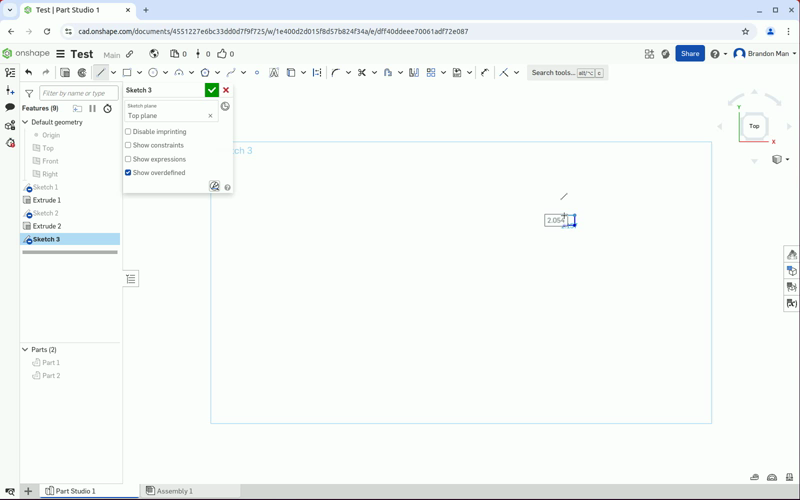
mouse_move(589, 215)
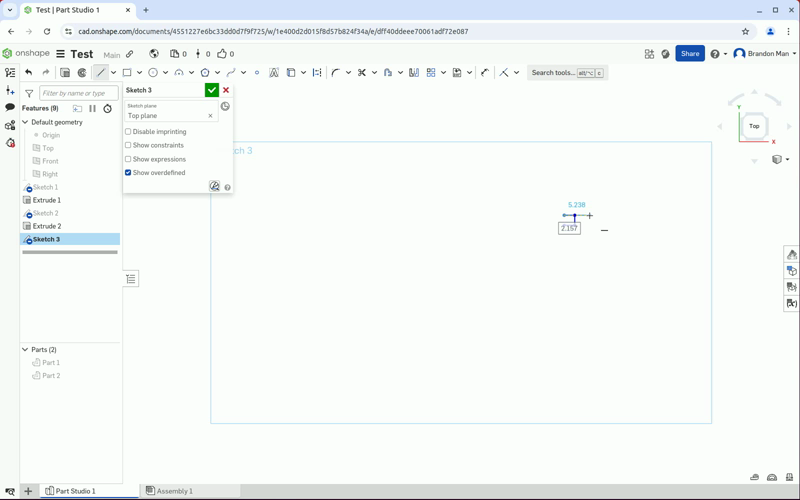
key_down(shift)
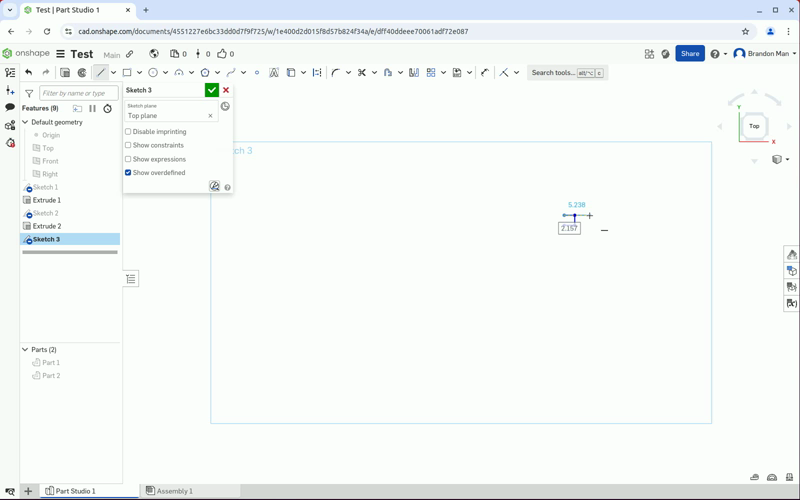
mouse_move(564, 225)
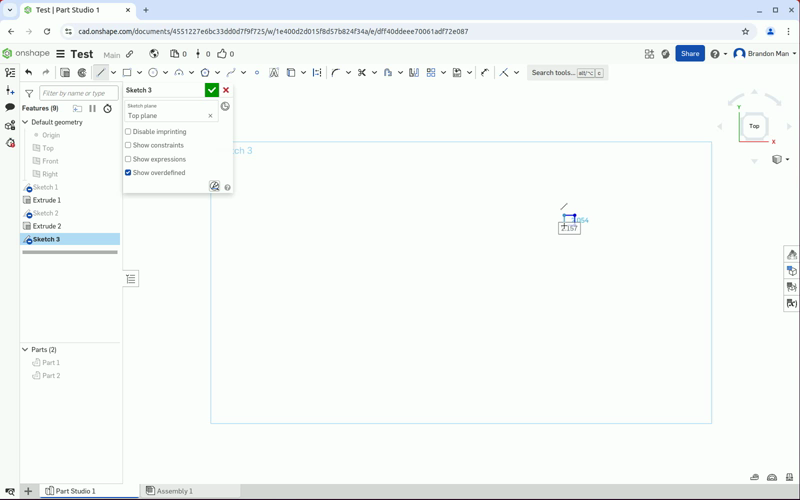
key_up(shift)
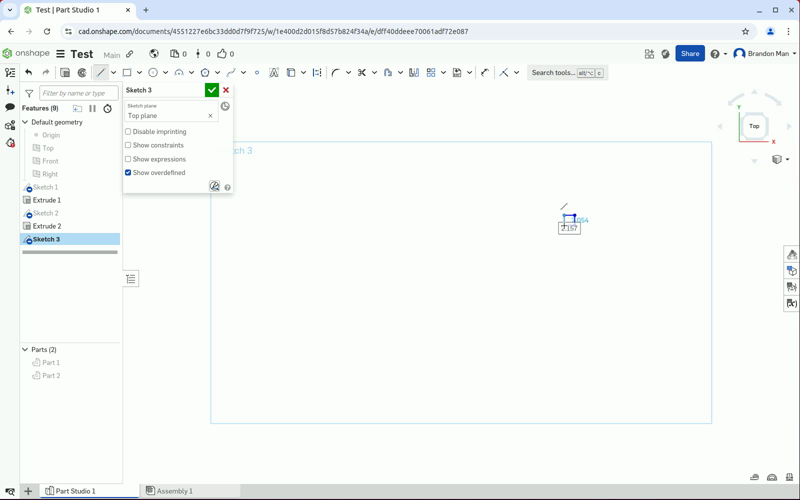
click(564, 225)
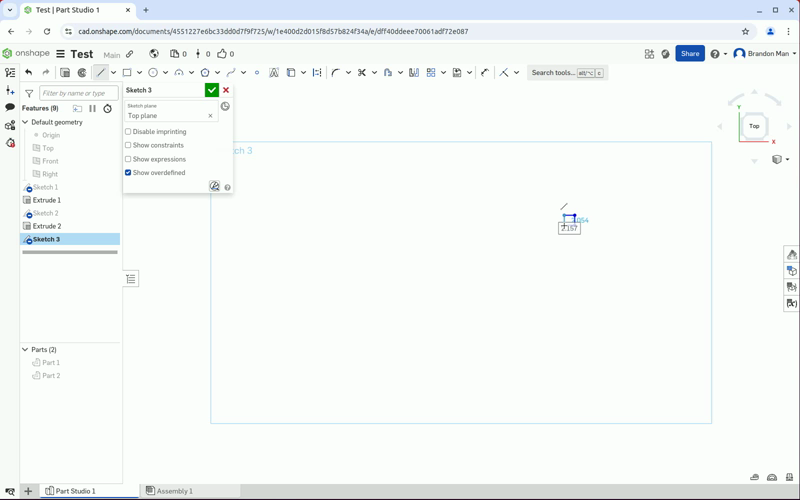
key(esc)
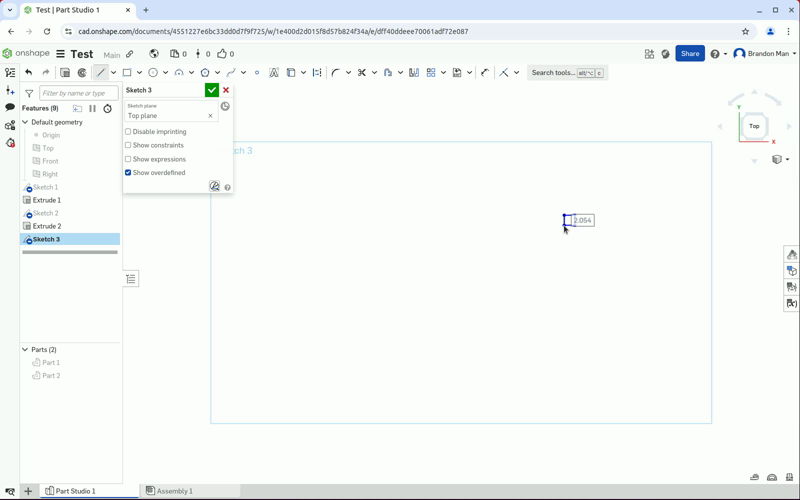
mouse_move(571, 220)
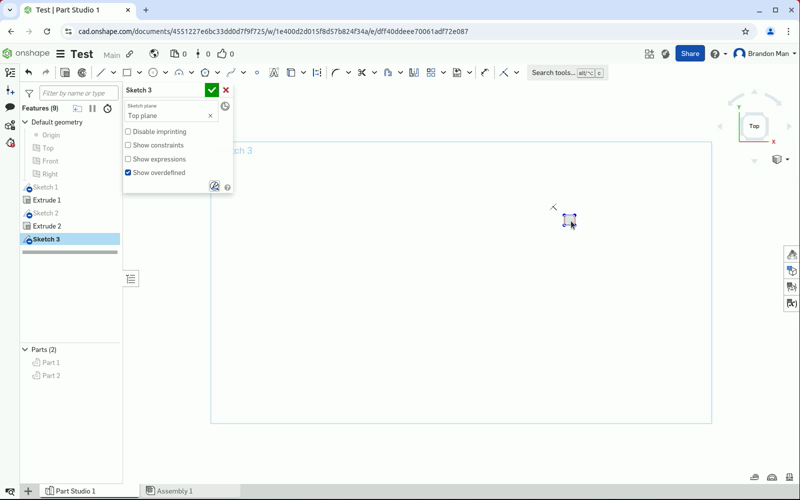
scroll(6)
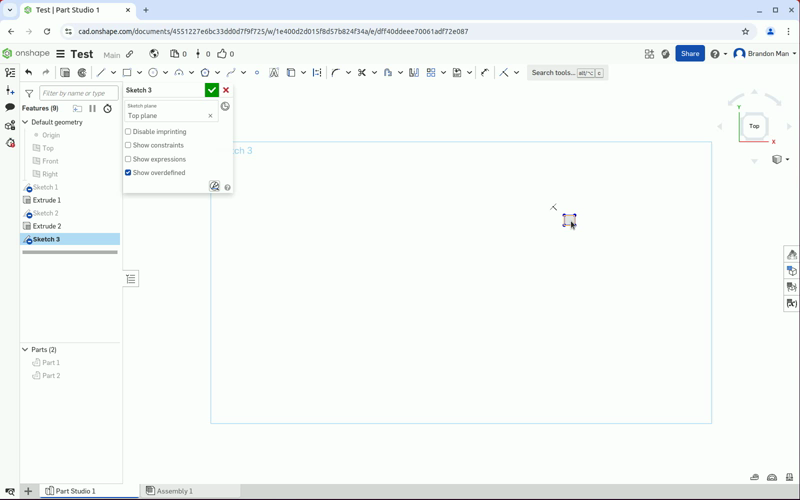
scroll(6)
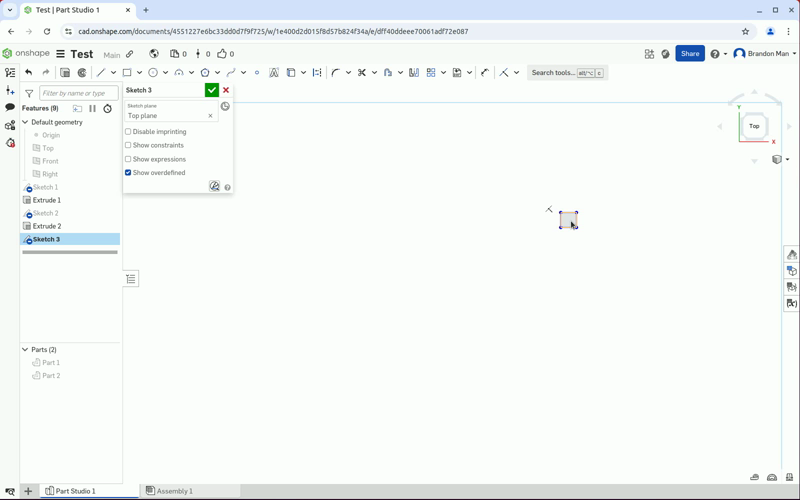
scroll(6)
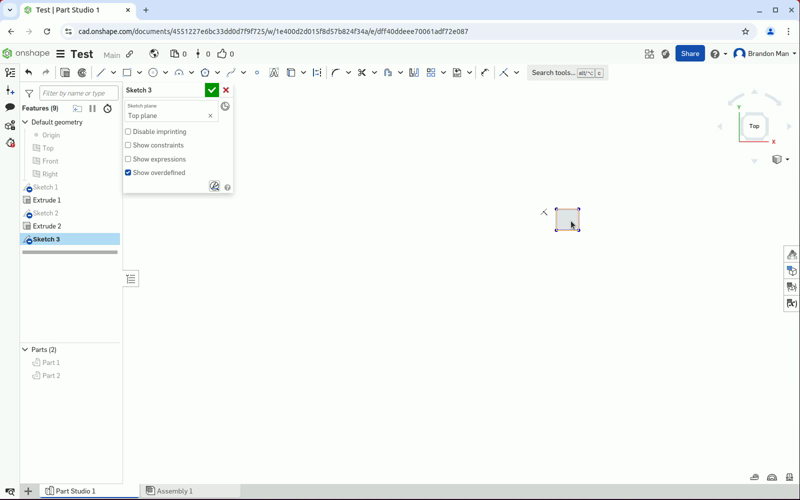
scroll(6)
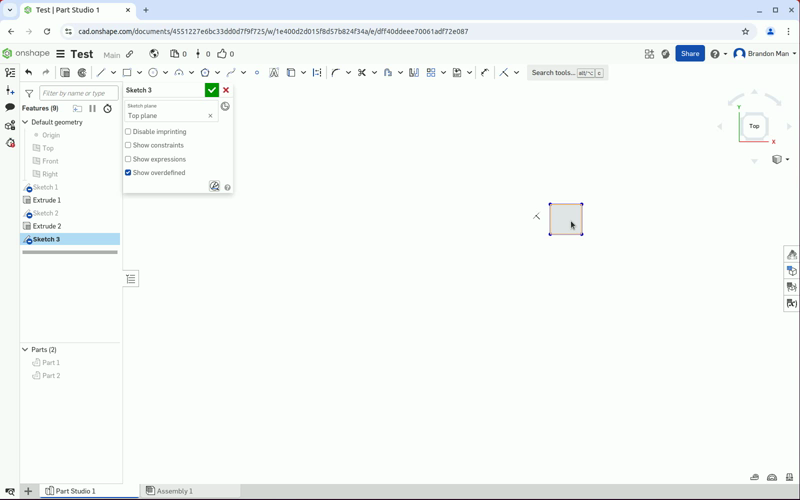
scroll(6)
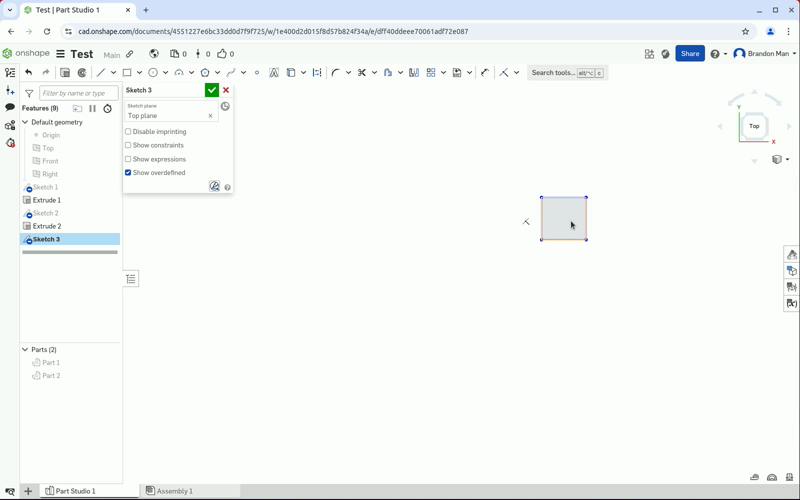
scroll(6)
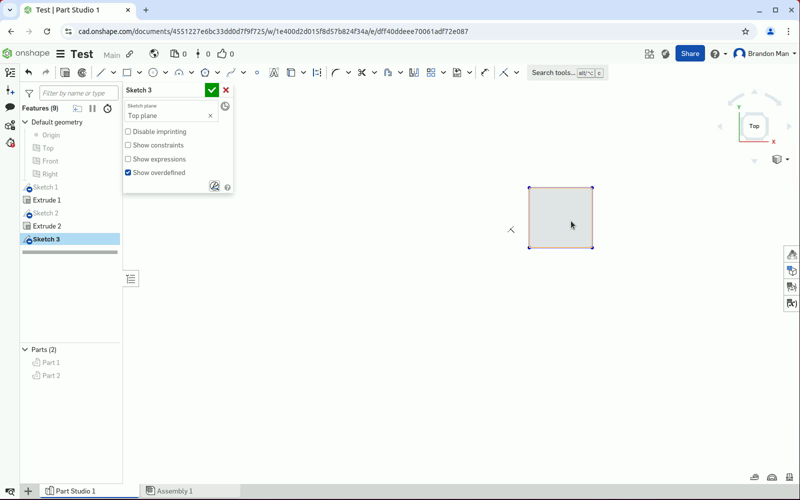
scroll(6)
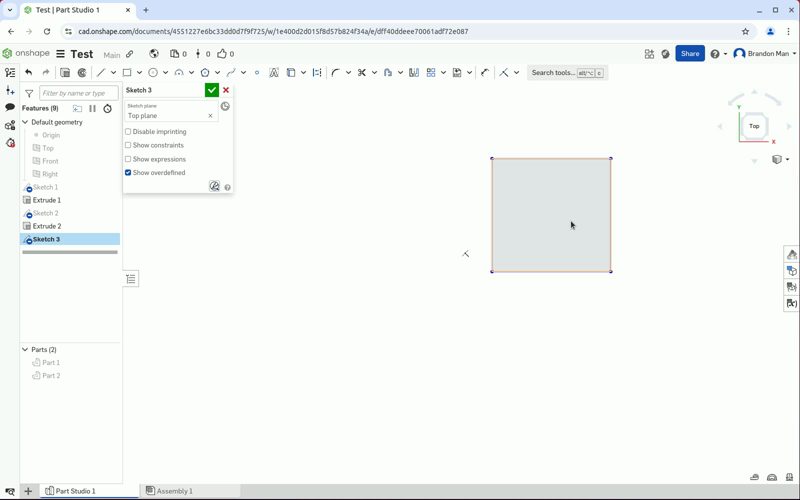
click(571, 220)
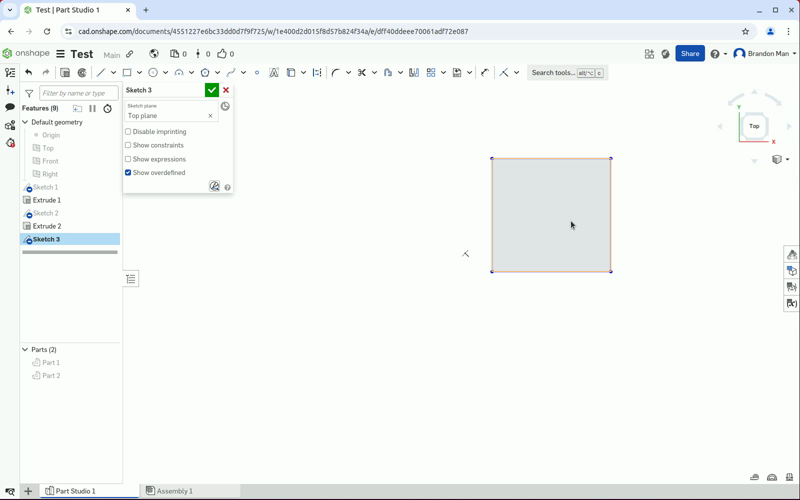
scroll(-6)
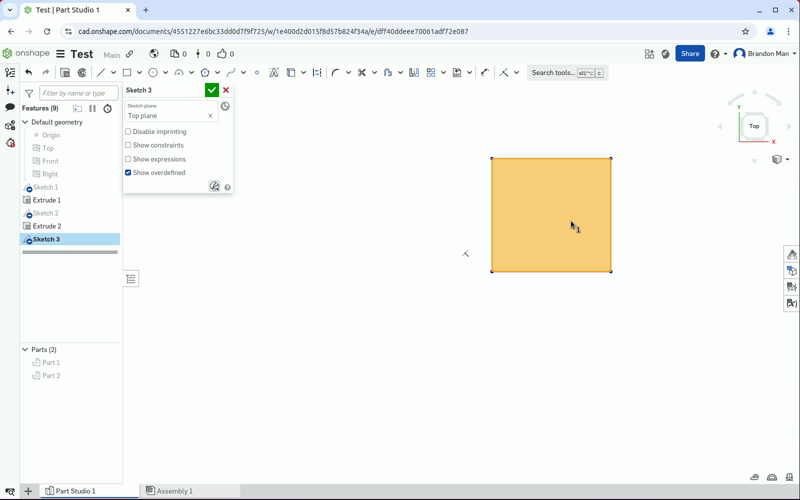
scroll(-6)
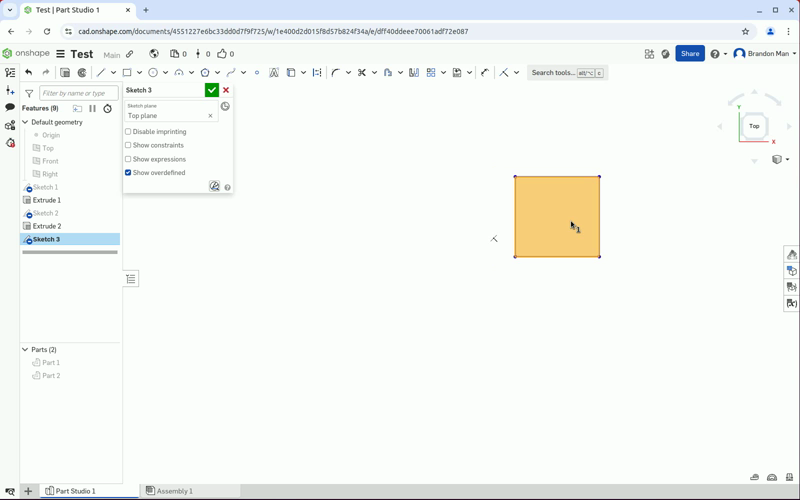
scroll(-6)
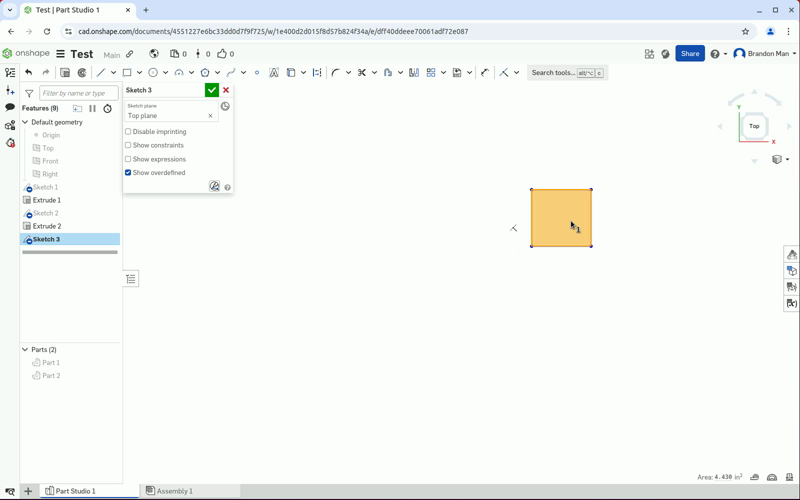
scroll(-6)
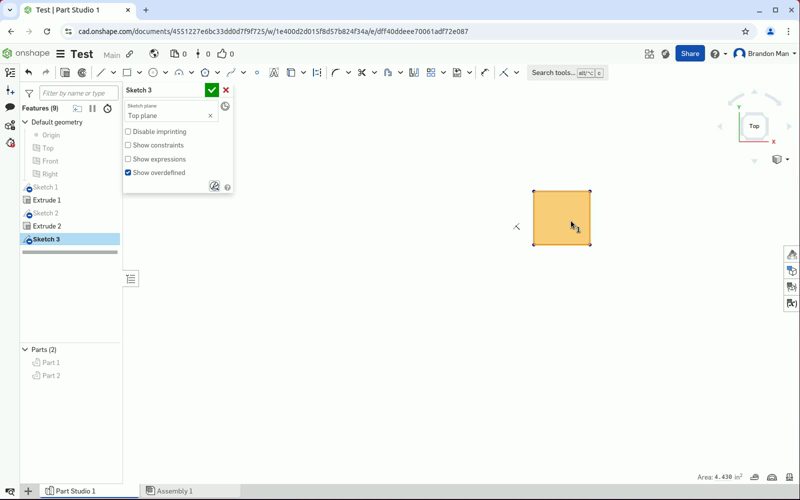
scroll(-6)
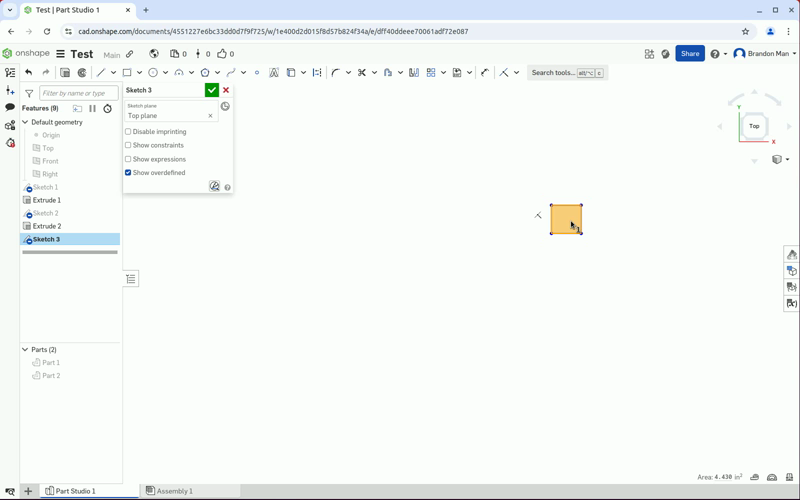
scroll(-6)
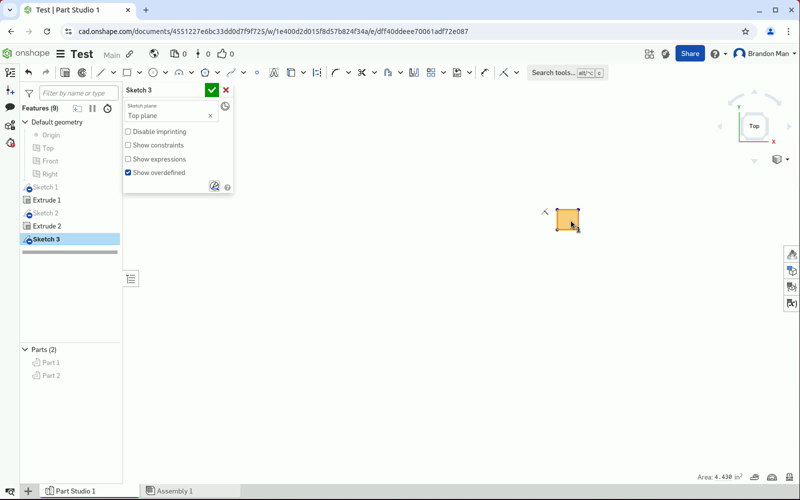
scroll(-6)
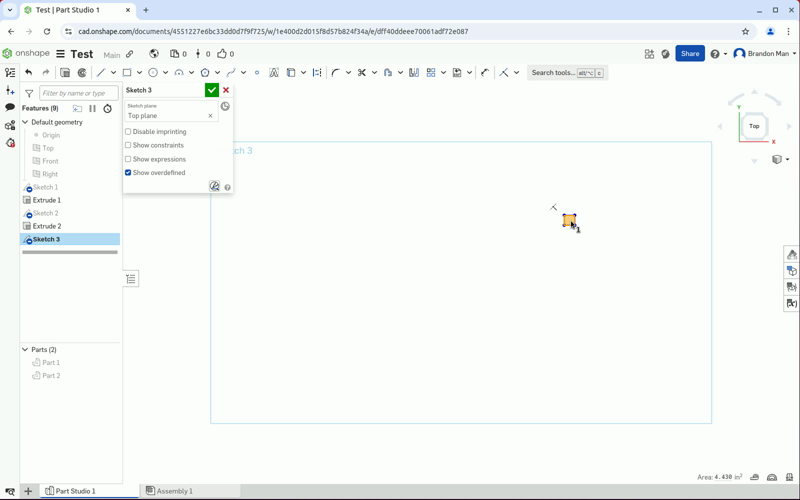
mouse_move(73, 352)
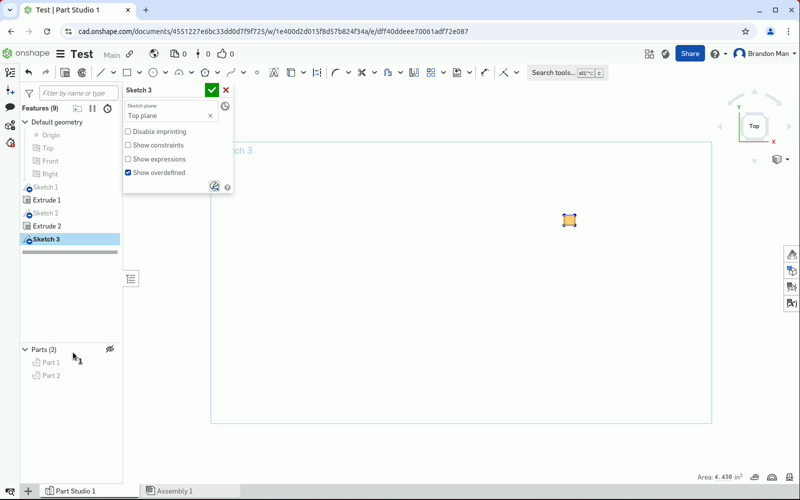
key(shift+y)
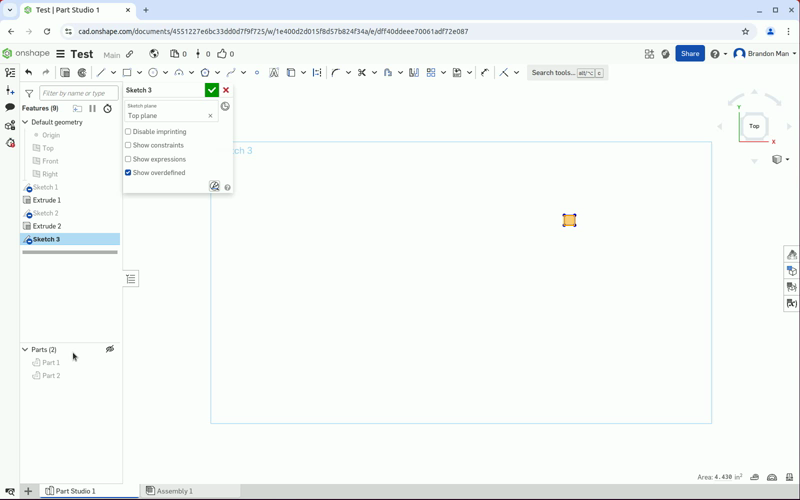
key(shift+e)
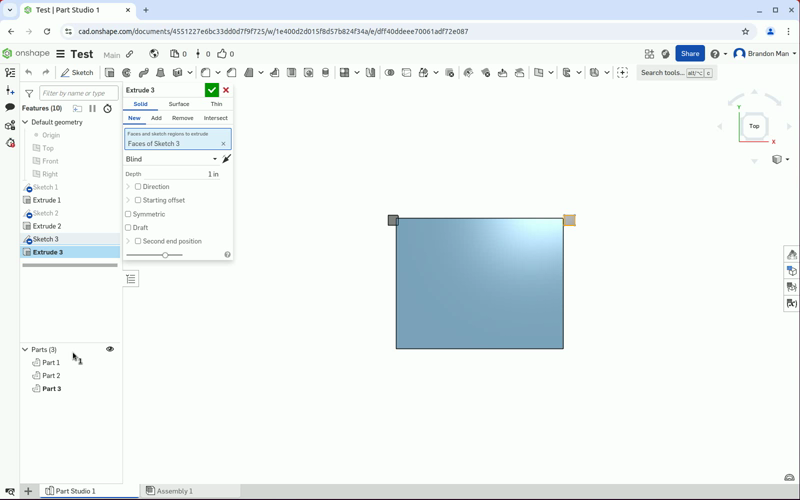
mouse_move(143, 106)
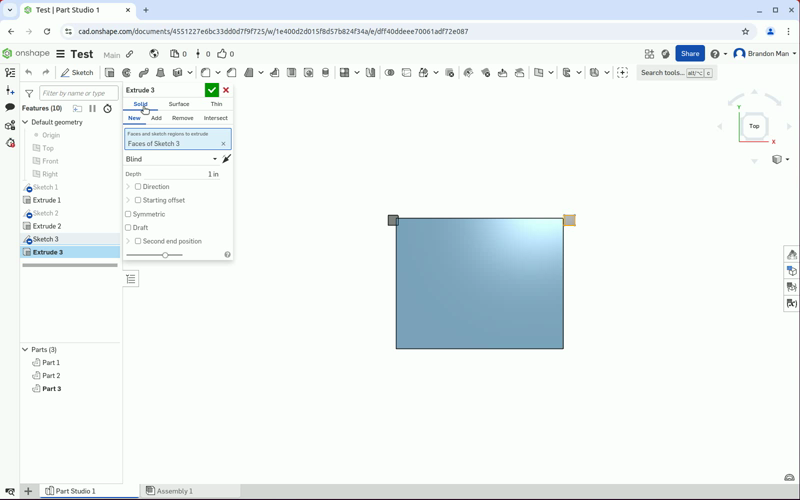
click(143, 106)
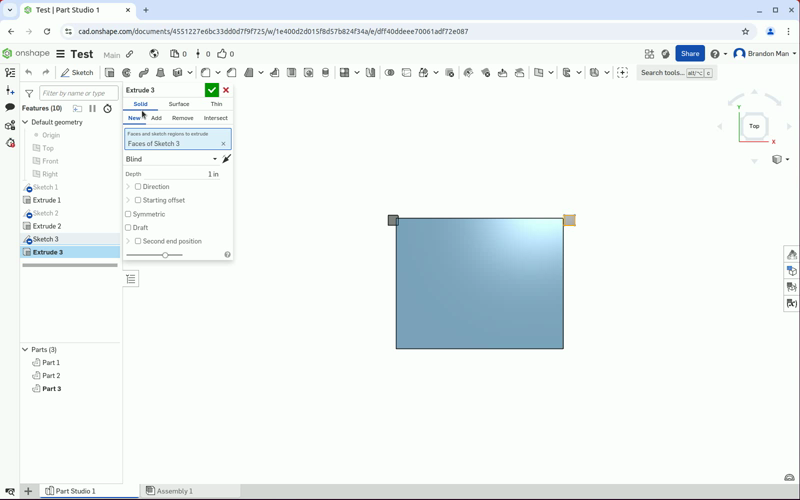
mouse_move(137, 120)
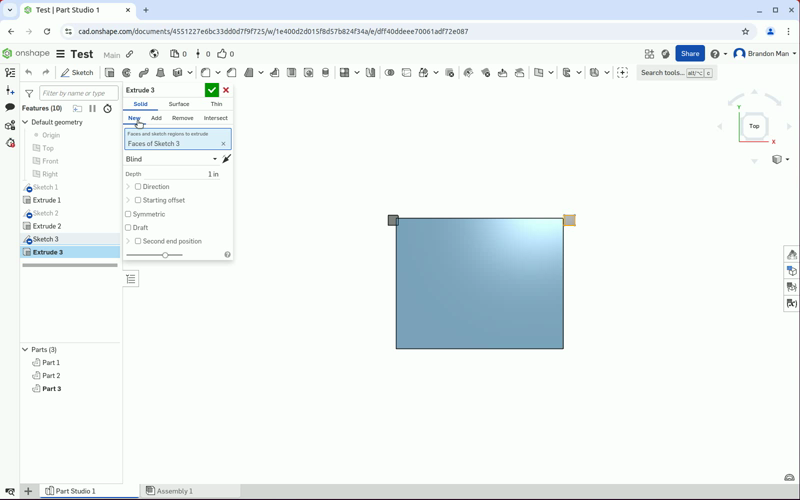
click(137, 120)
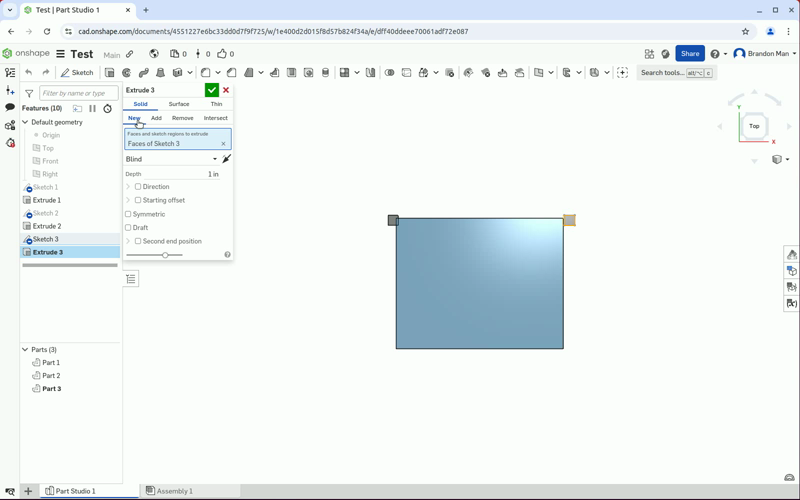
key(tab, 4)
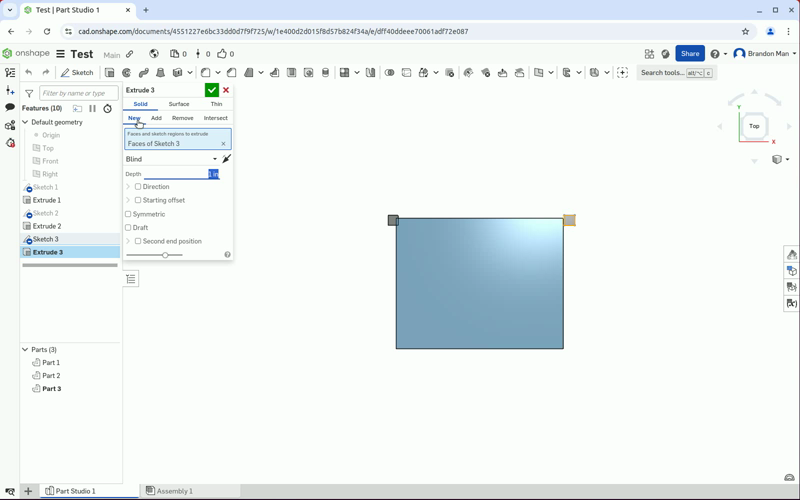
text(1.685)
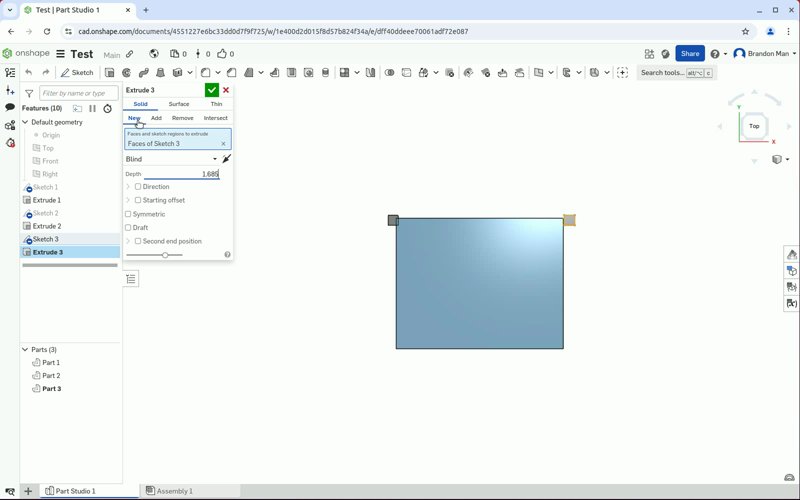
key(enter)
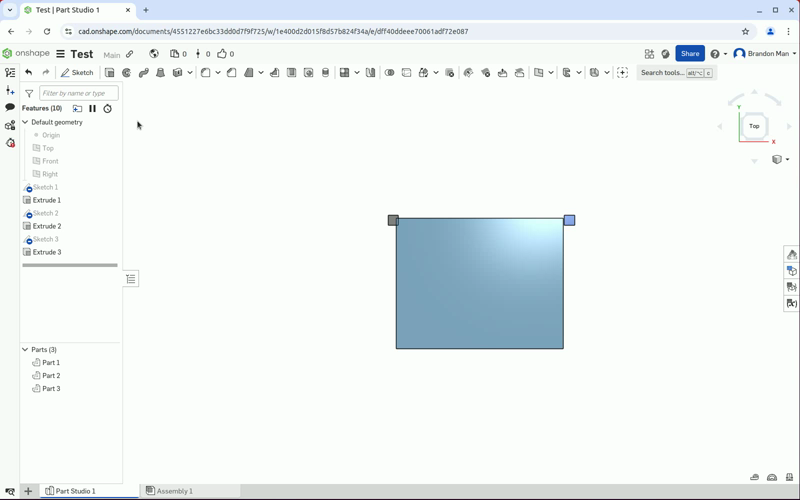
key(shift+h)
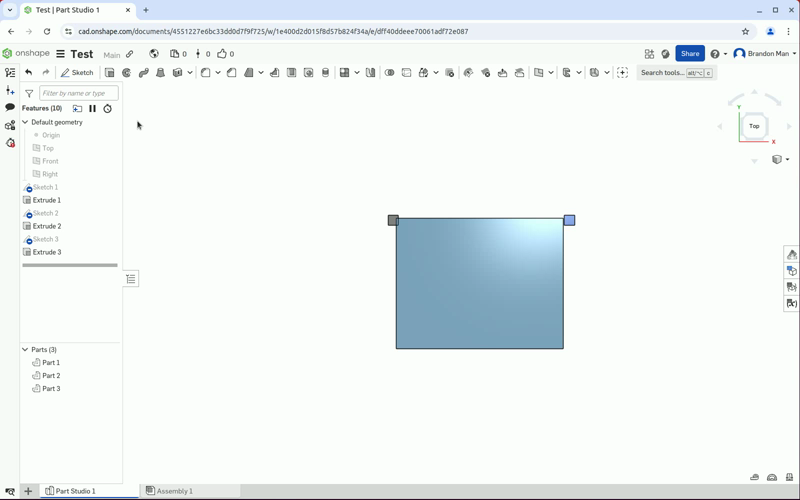
key(shift+h)
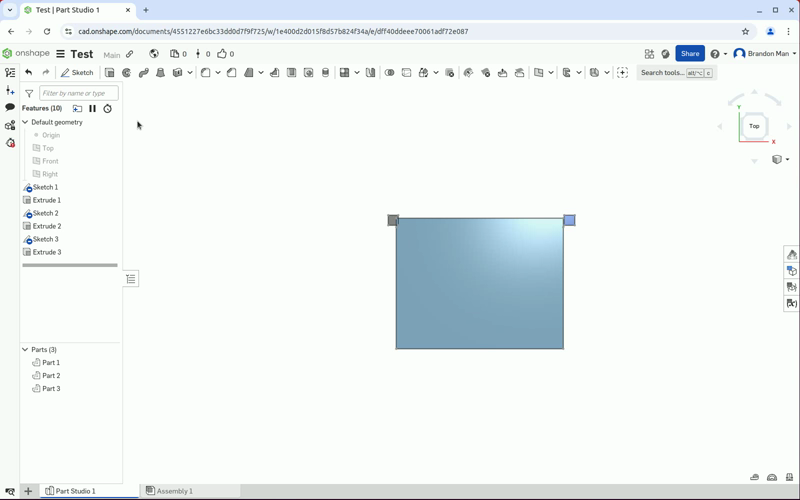
key(shift+7)
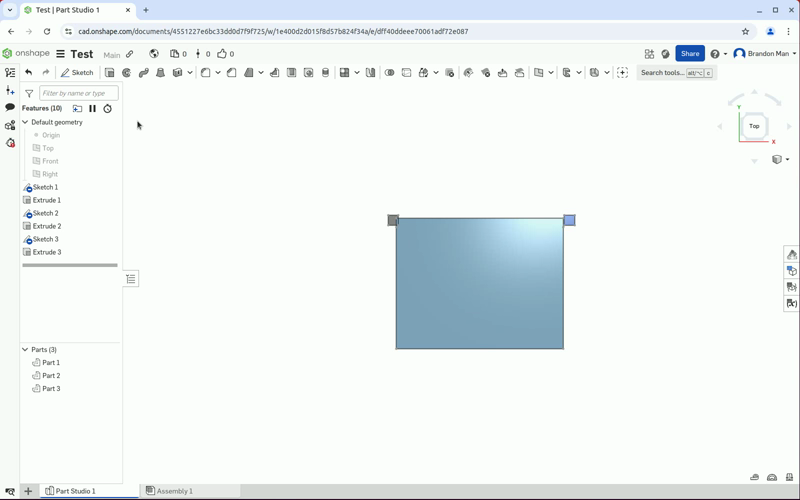
key(up, 3)
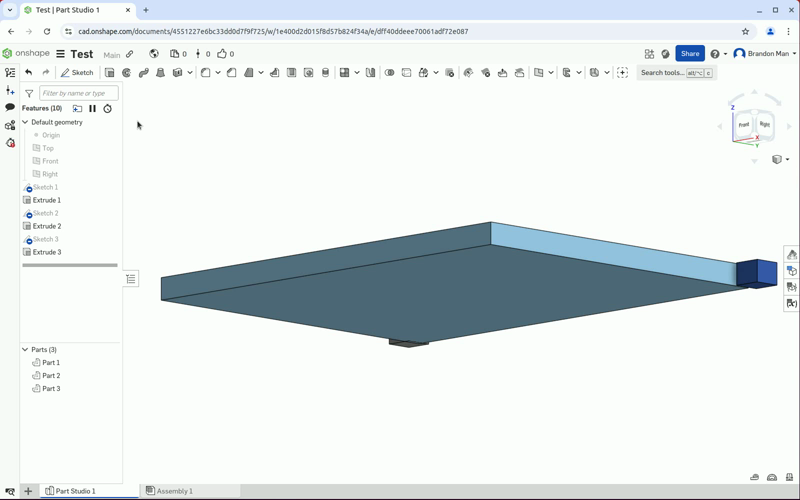
key(left, 3)
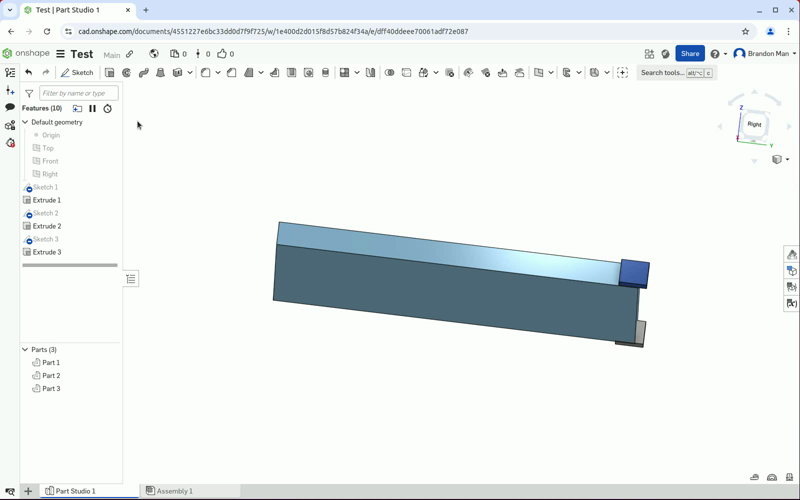
key(right, 3)
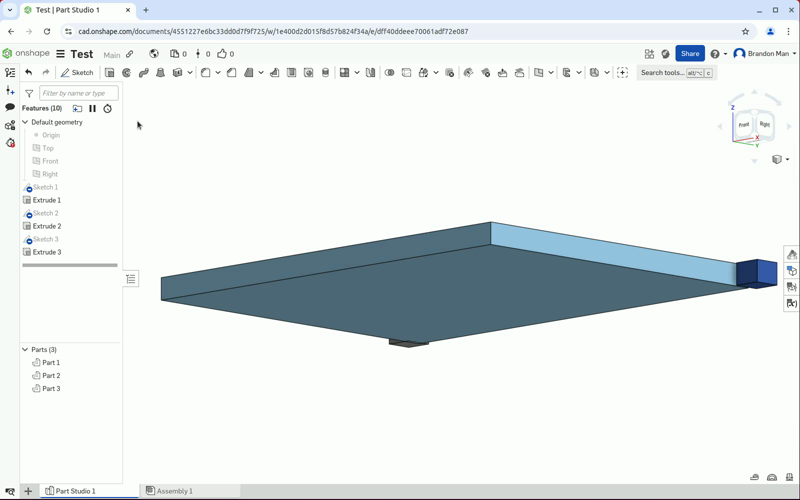
key(down, 3)
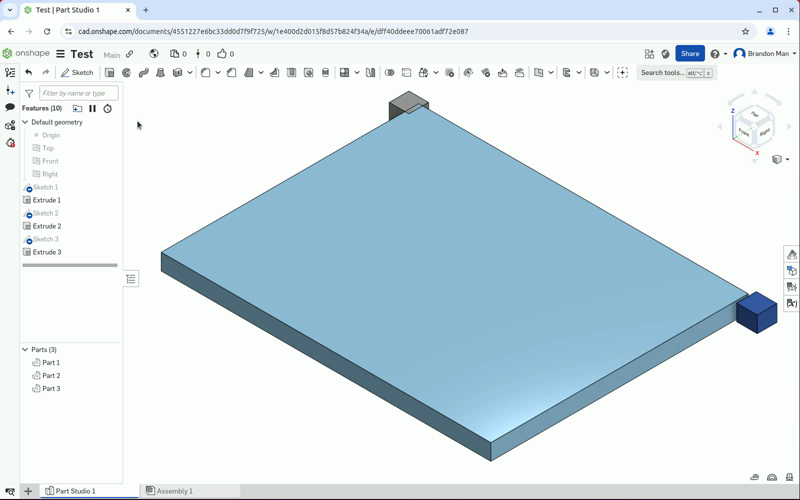
mouse_move(73, 189)
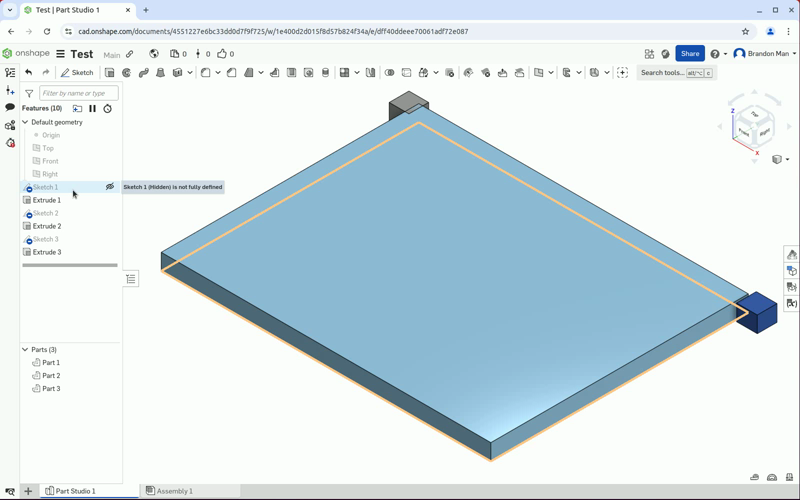
click(73, 189)